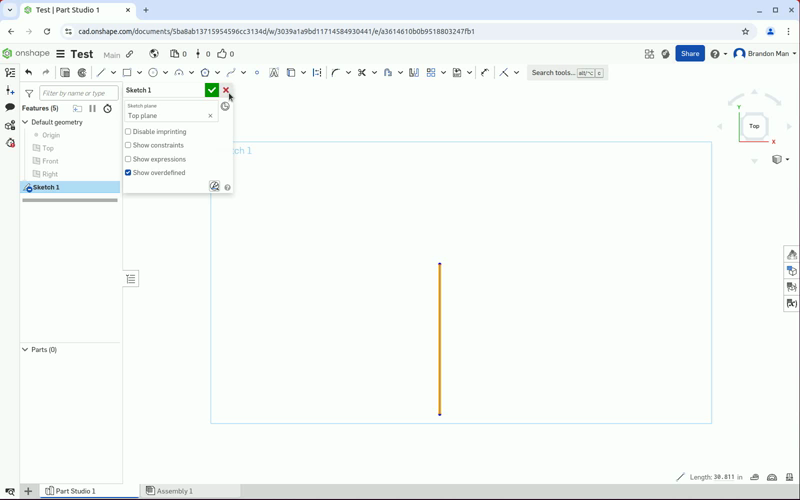
key(shift+h)
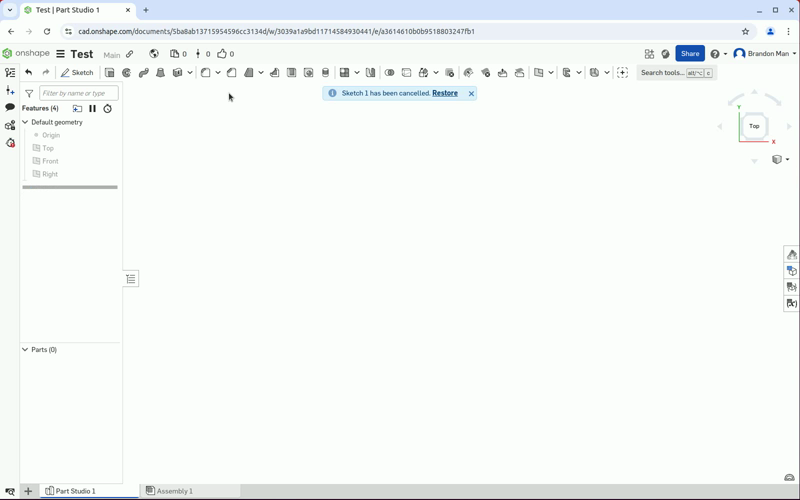
key(shift+s)
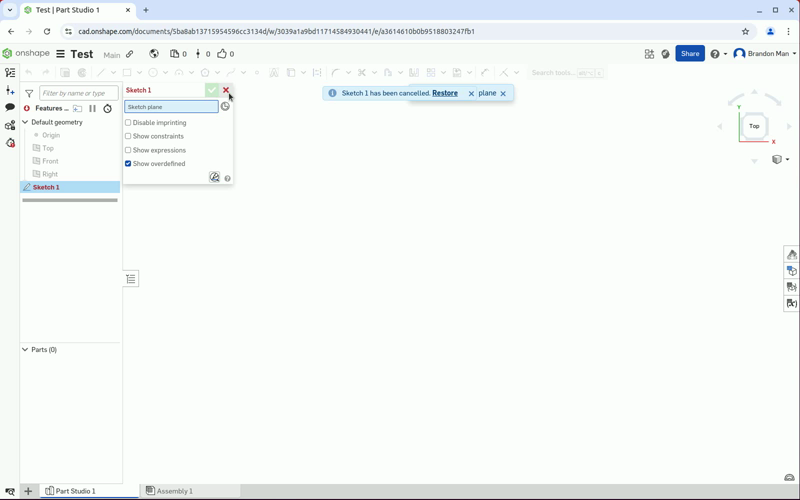
mouse_move(73, 150)
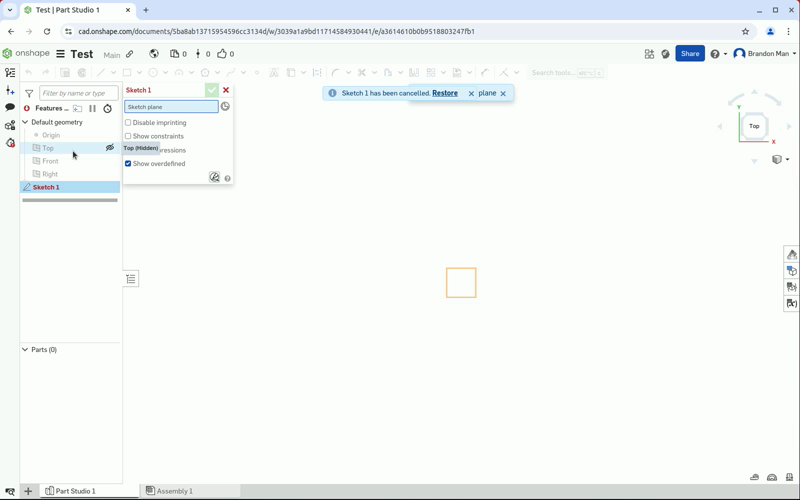
click(73, 150)
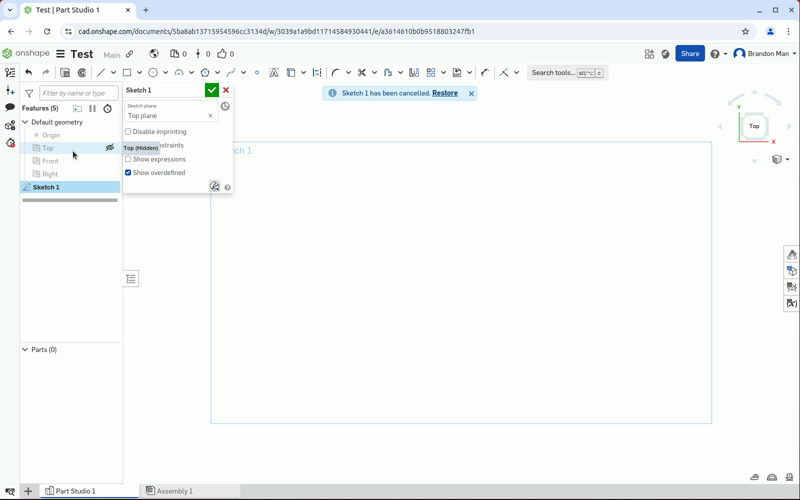
mouse_move(73, 352)
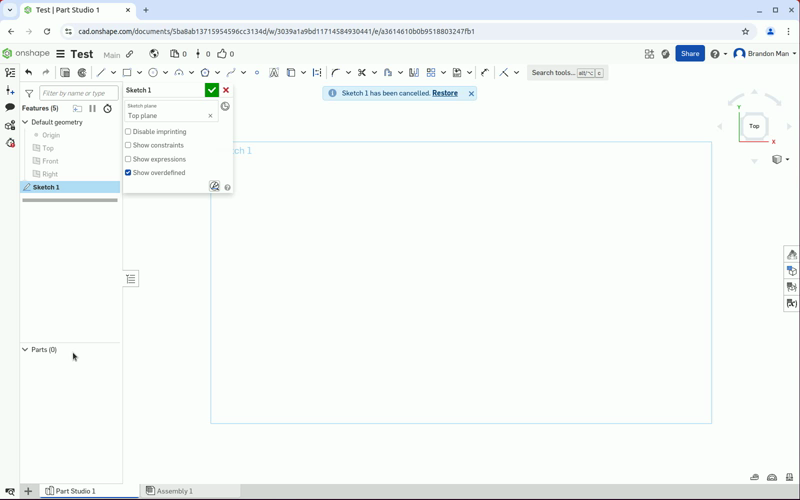
key(y)
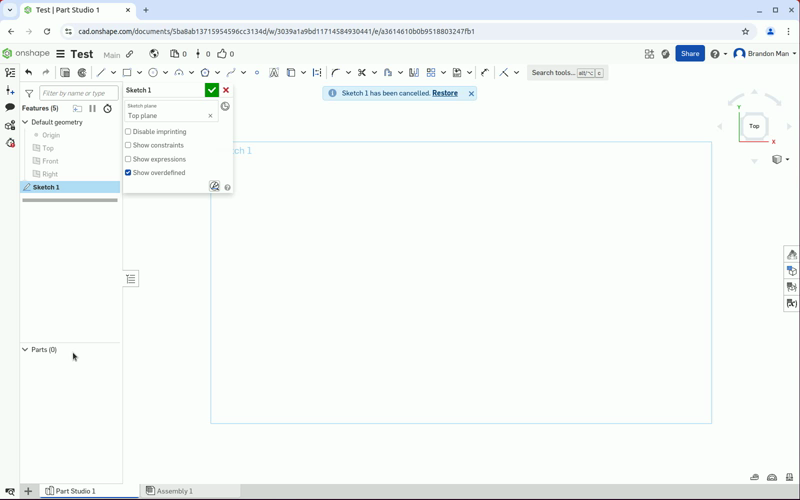
key(c)
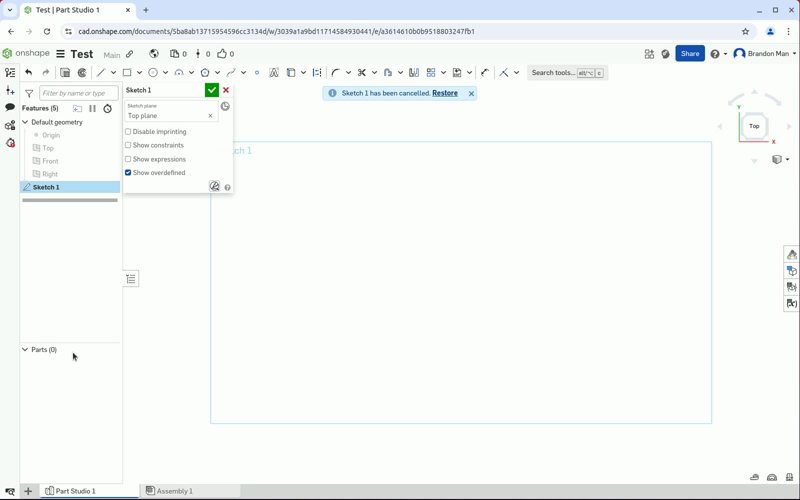
key_down(shift)
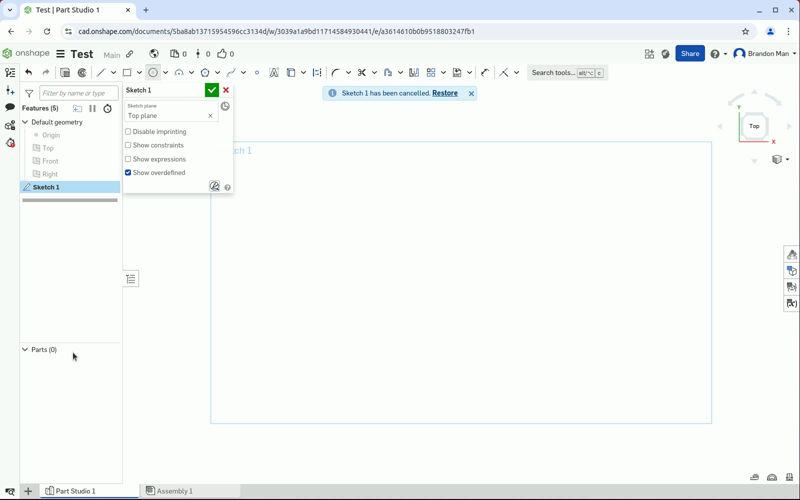
mouse_move(461, 282)
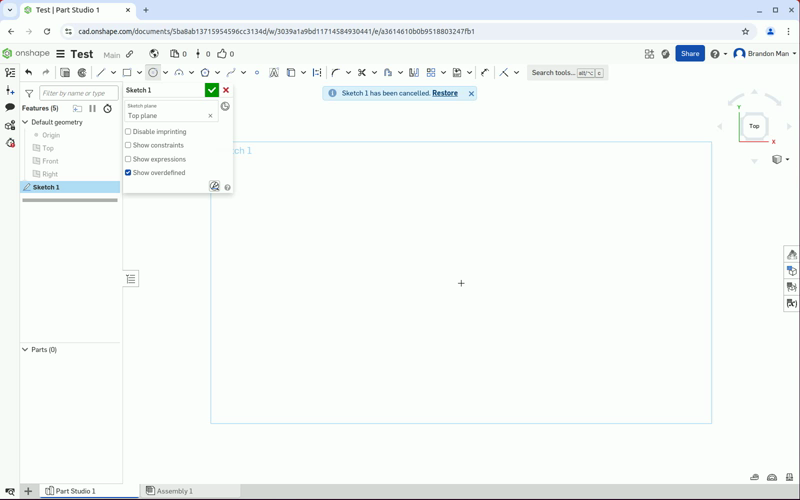
click(461, 282)
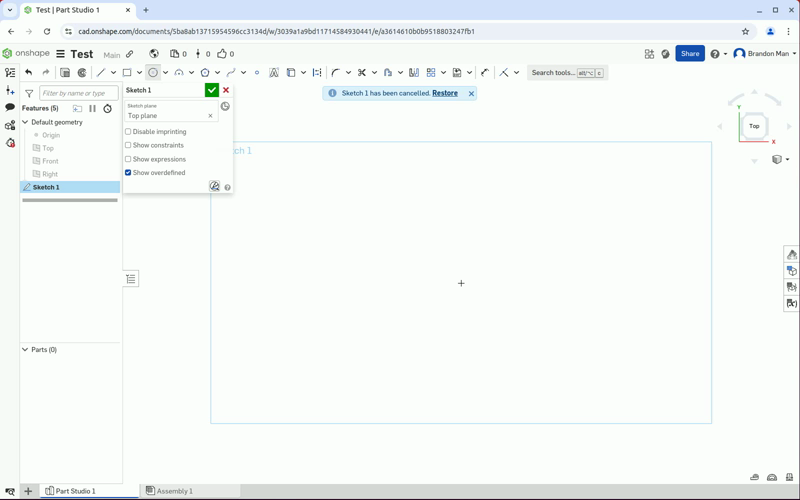
key_up(shift)
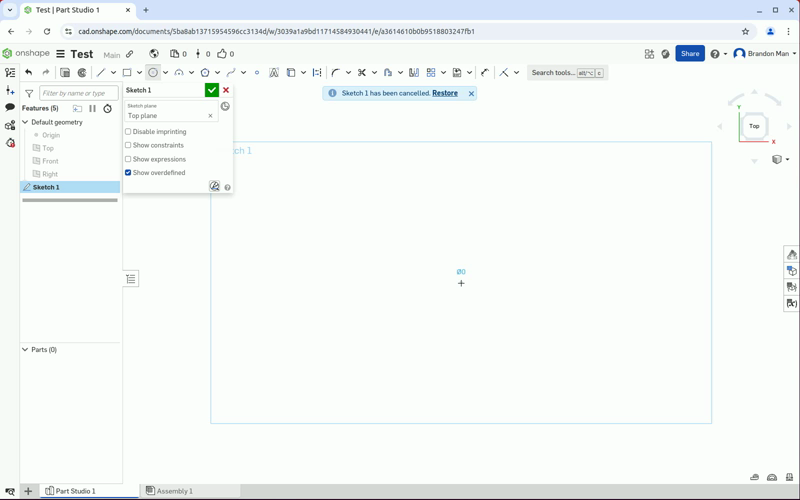
mouse_move(510, 282)
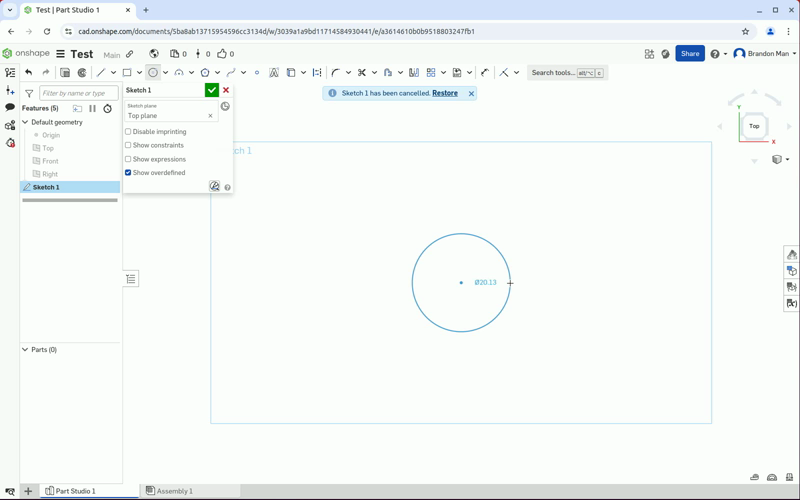
click(510, 282)
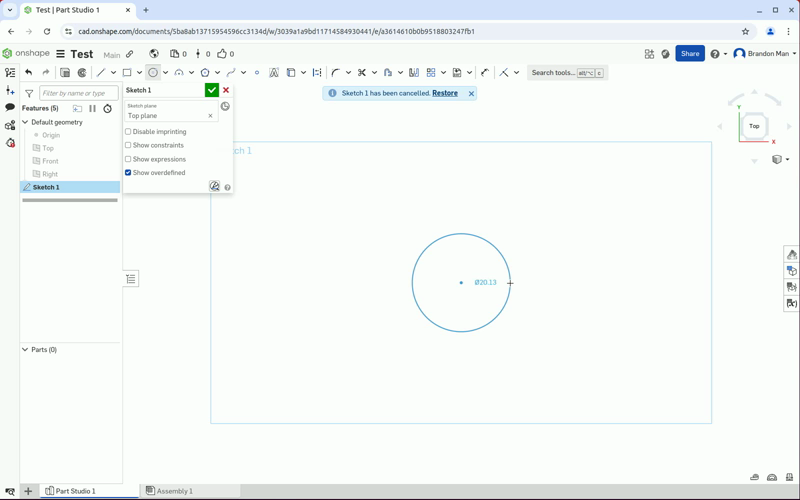
key(esc)
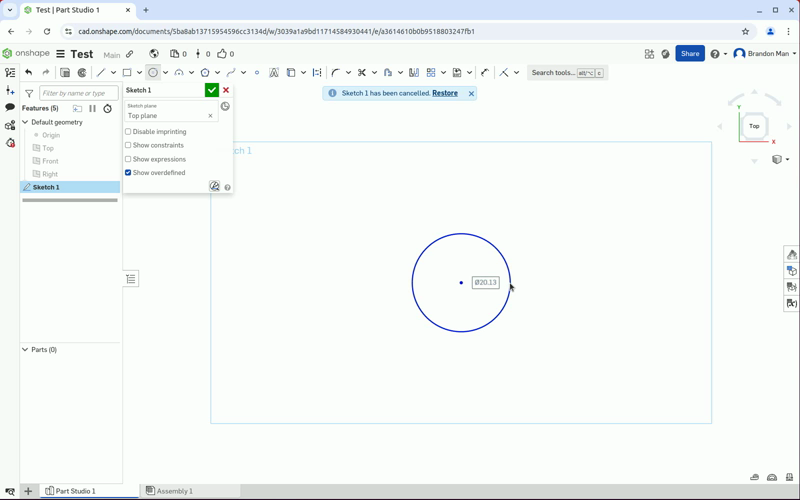
mouse_move(500, 290)
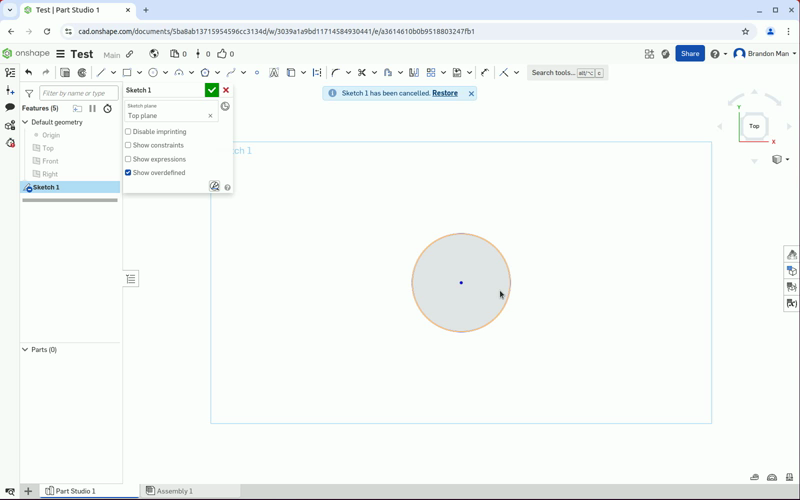
click(500, 290)
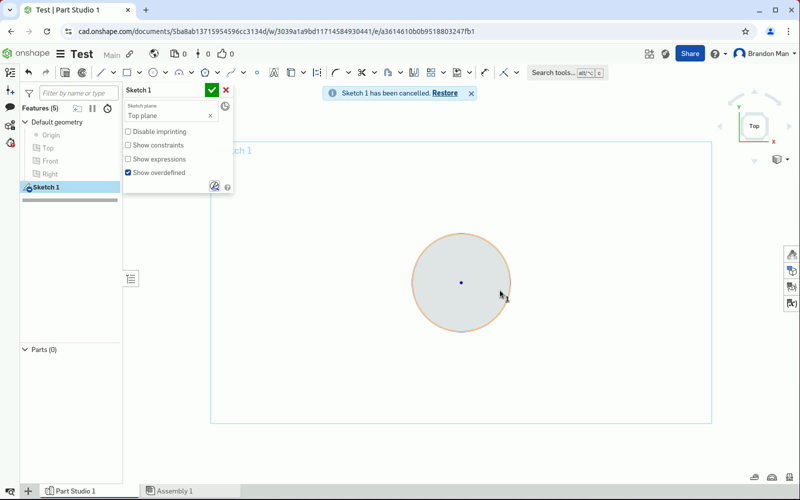
mouse_move(73, 352)
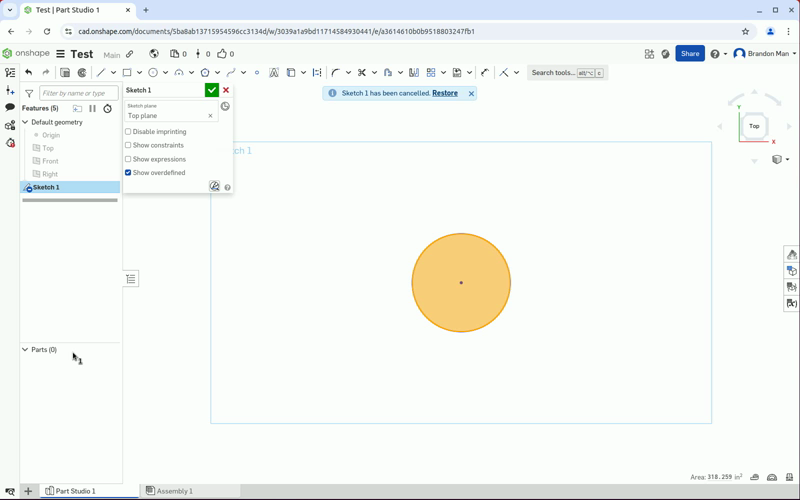
key(shift+y)
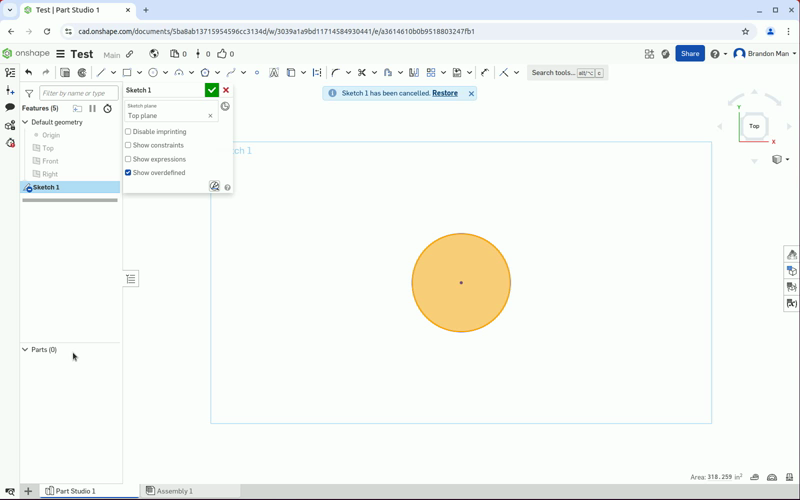
key(shift+e)
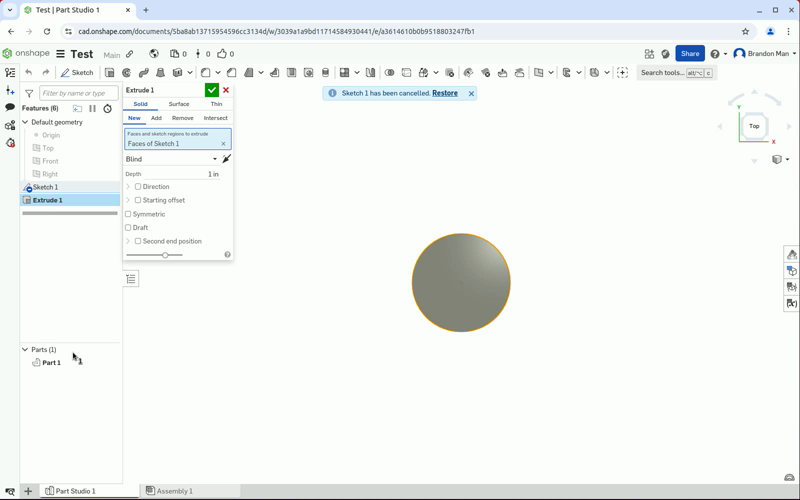
mouse_move(143, 106)
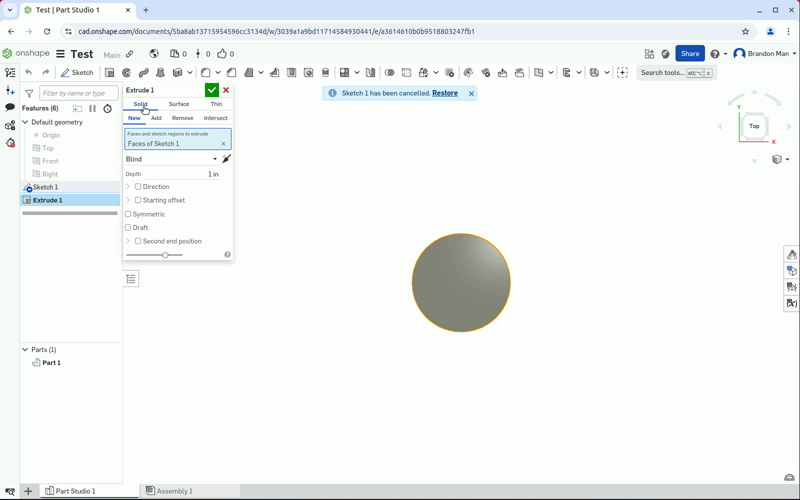
click(143, 106)
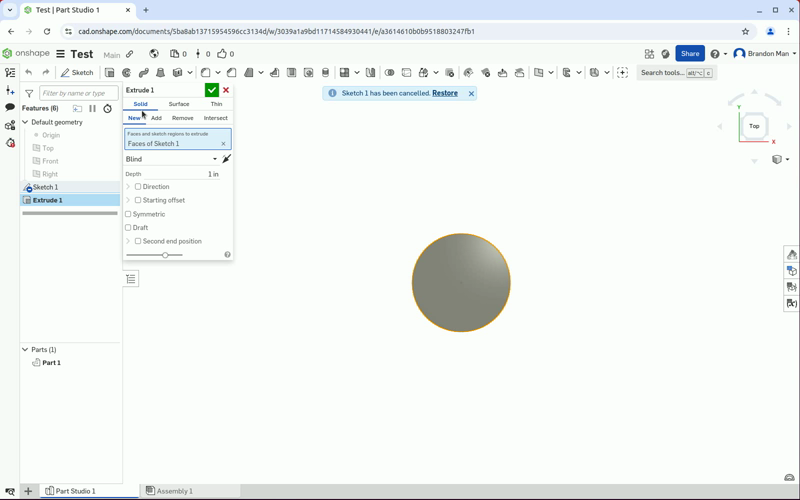
mouse_move(137, 120)
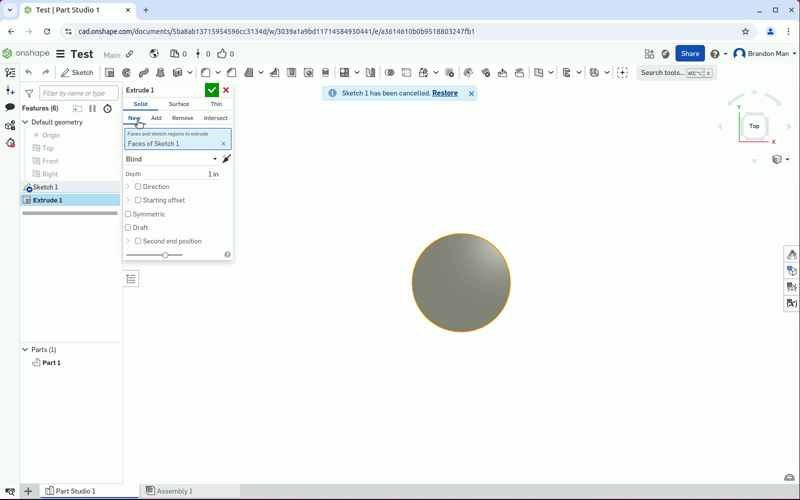
click(137, 120)
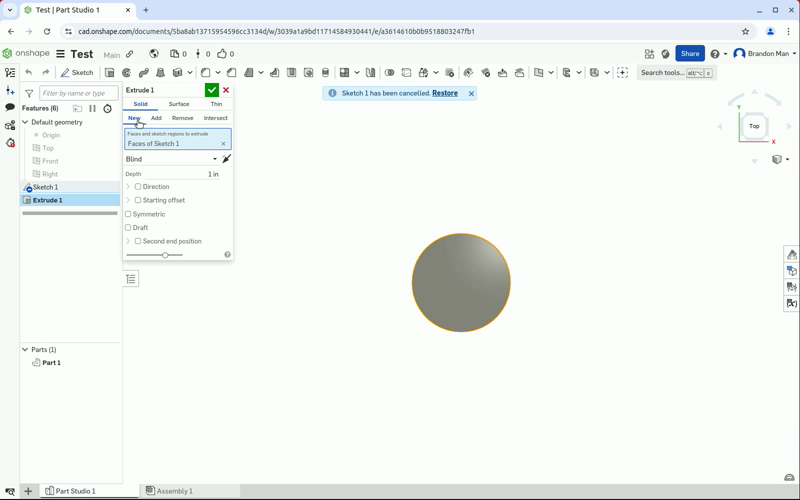
key(tab, 4)
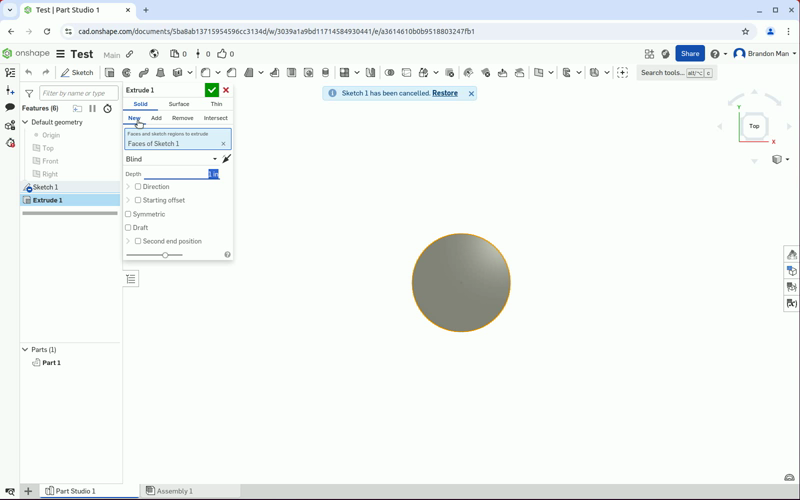
text(0.241)
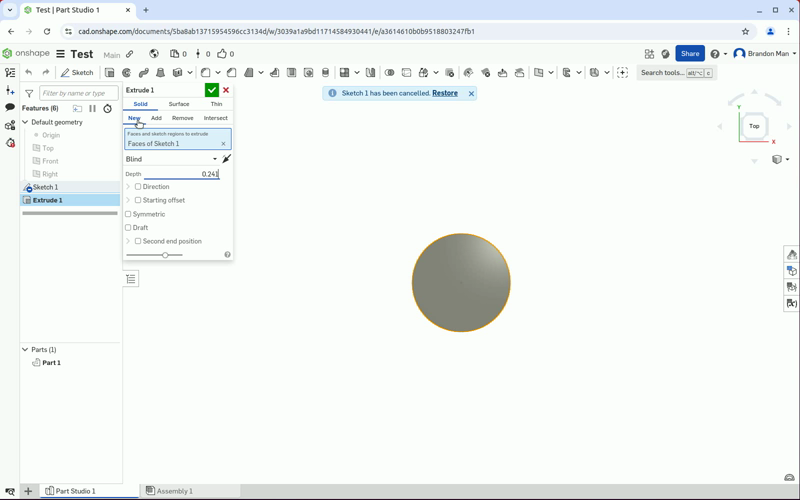
key(enter)
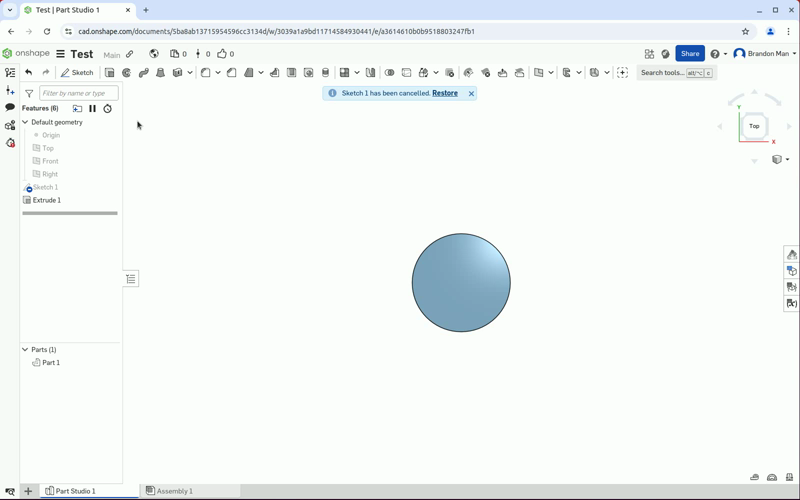
key(shift+h)
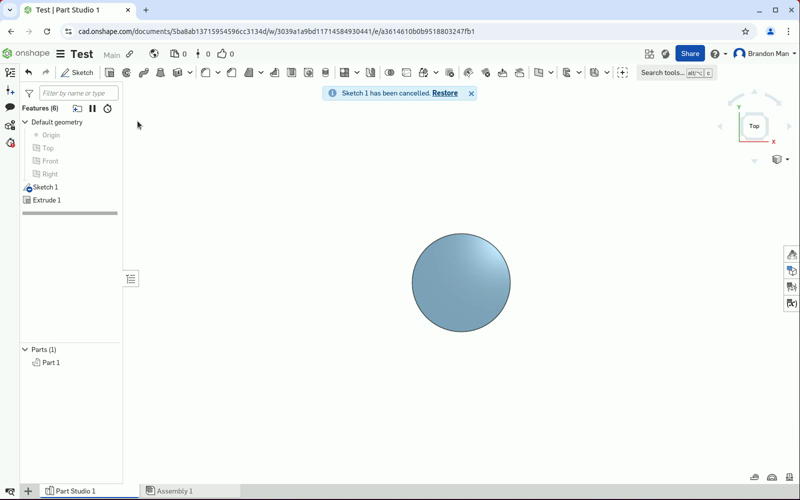
key(shift+h)
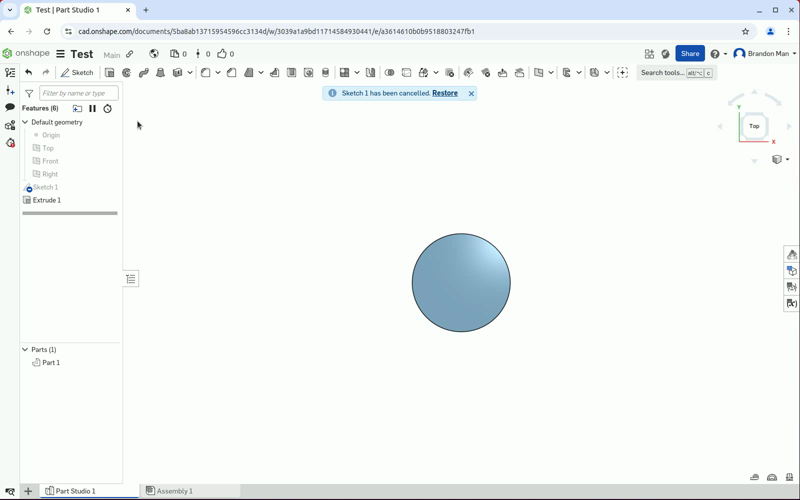
mouse_move(73, 189)
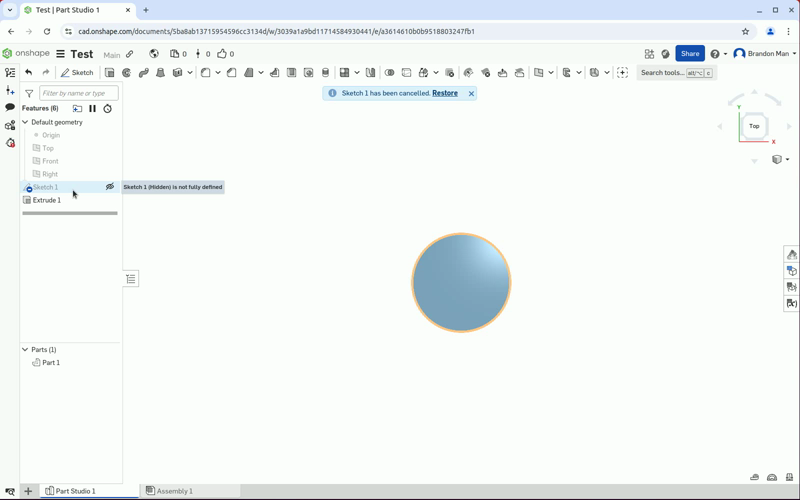
click(73, 189)
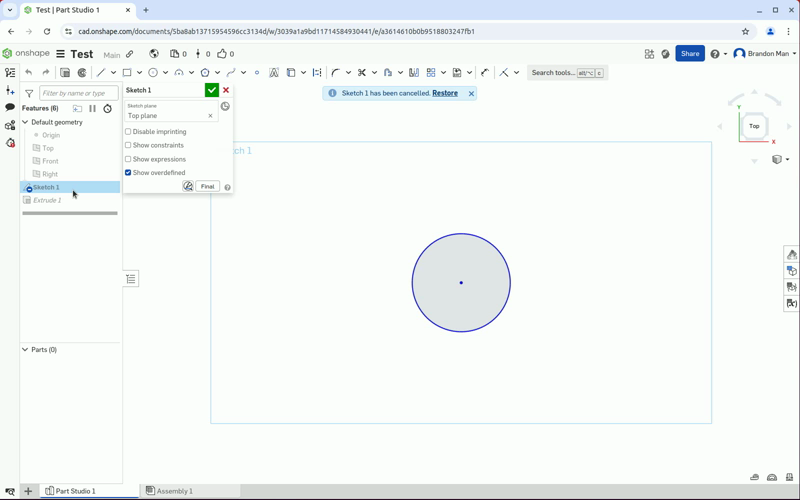
mouse_move(229, 92)
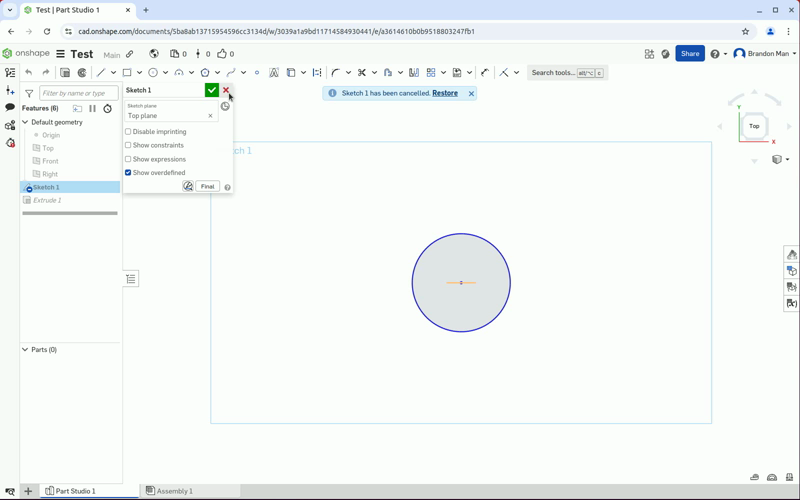
click(229, 92)
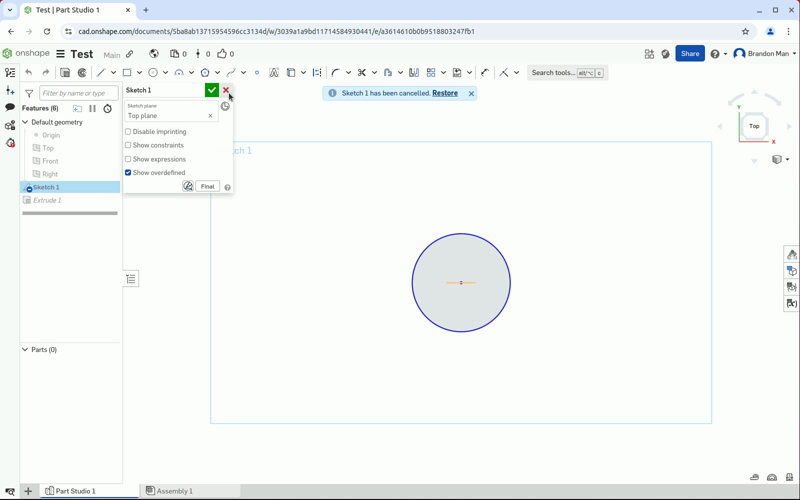
key(shift+s)
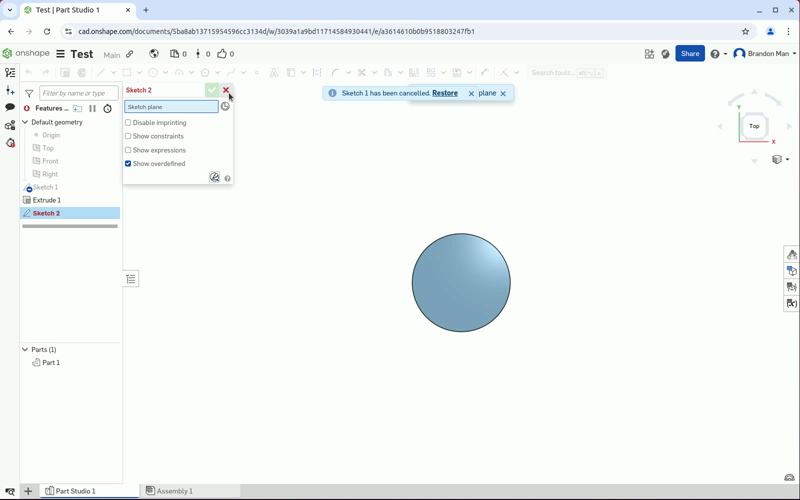
mouse_move(73, 150)
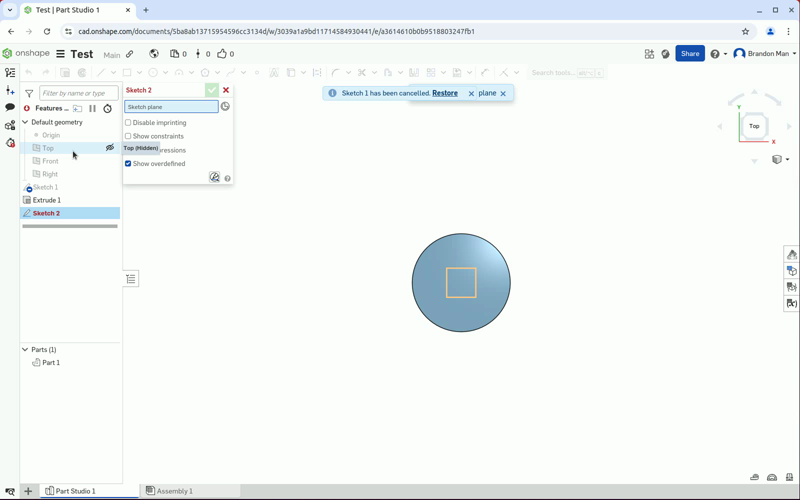
click(73, 150)
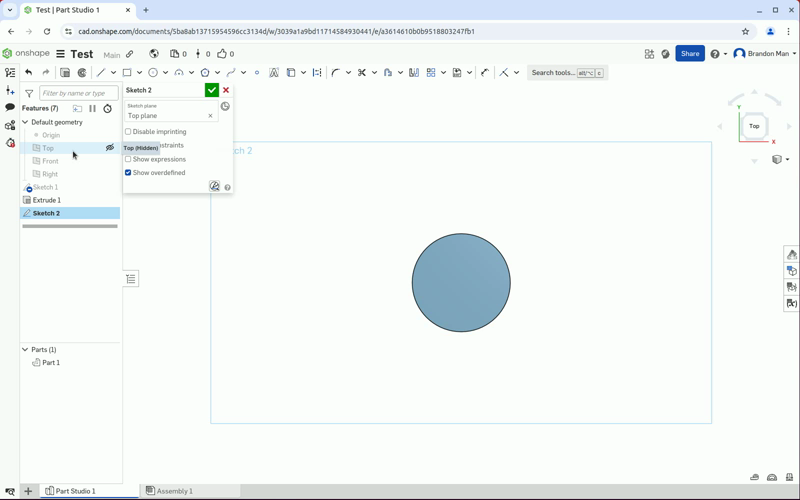
mouse_move(73, 352)
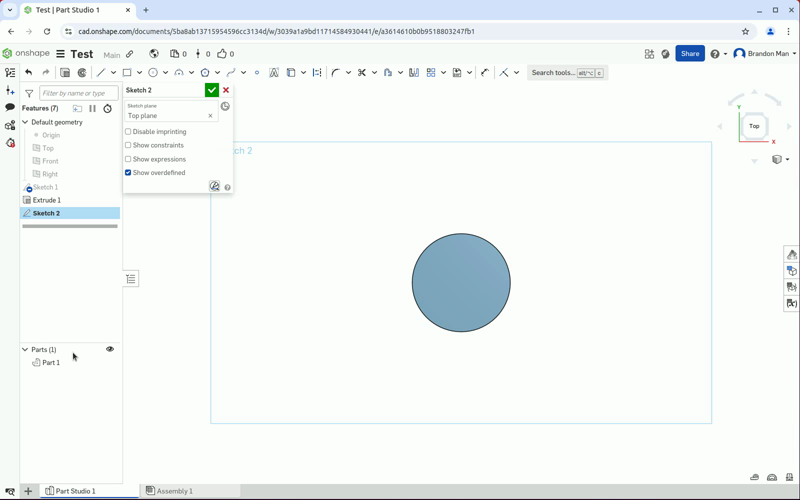
key(y)
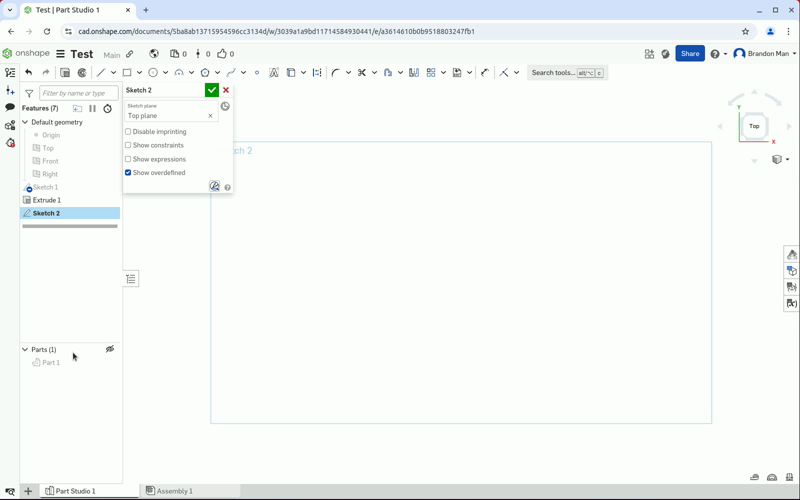
key(l)
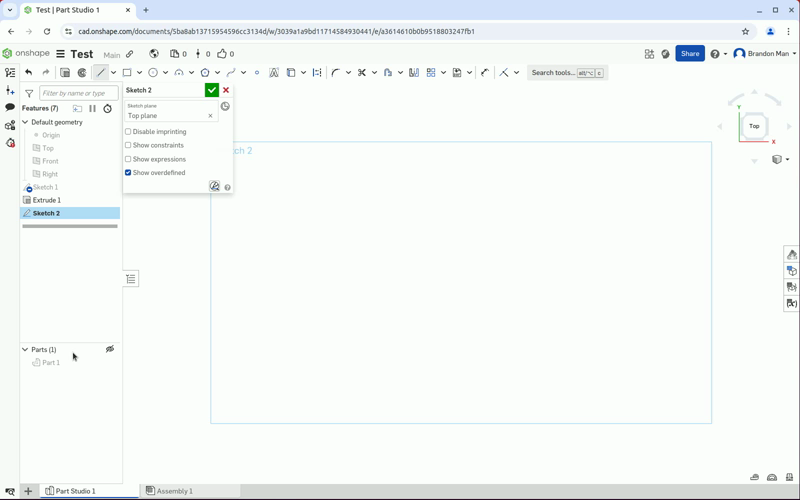
key_down(shift)
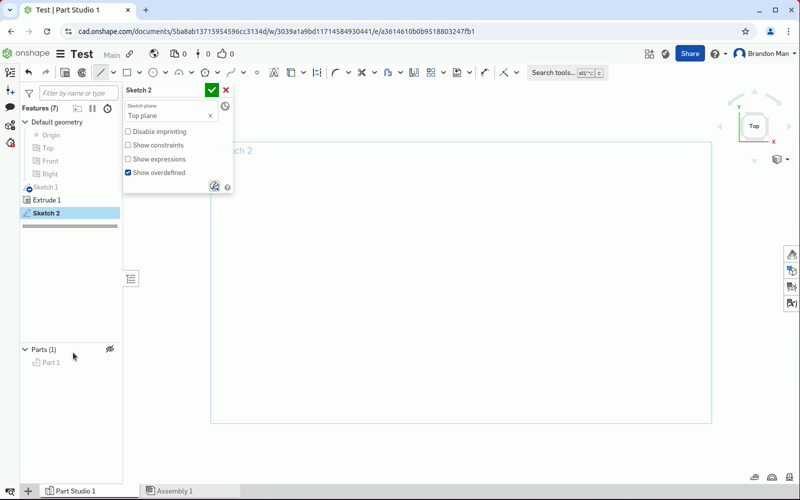
mouse_move(551, 314)
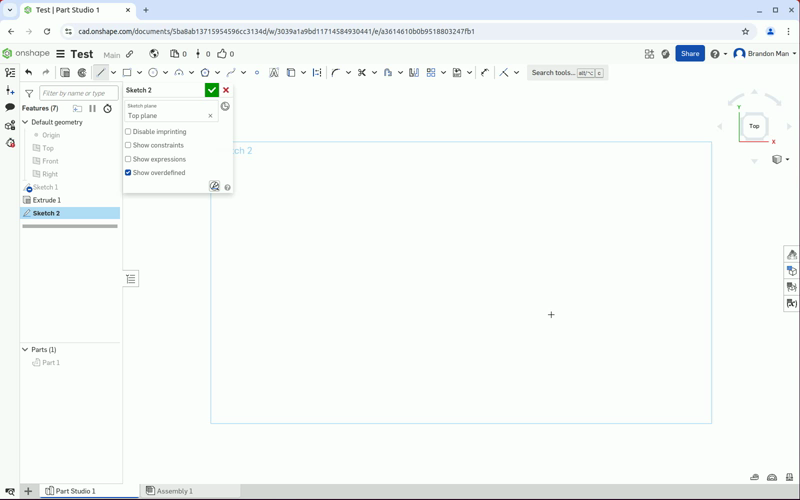
click(551, 314)
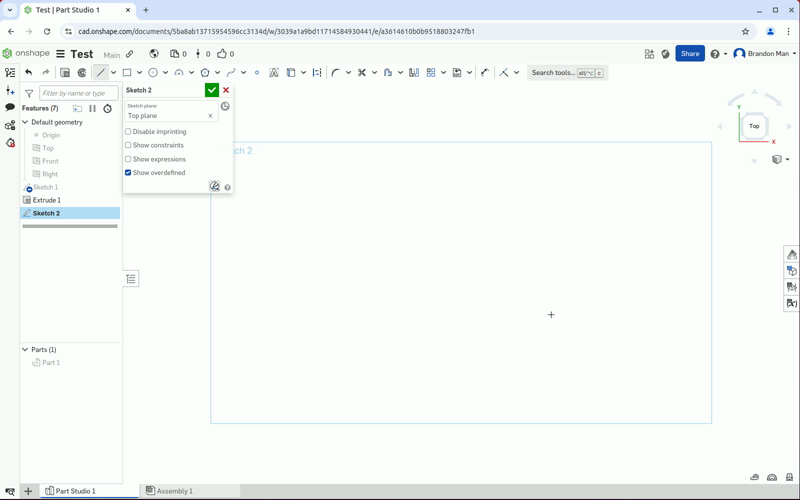
key_up(shift)
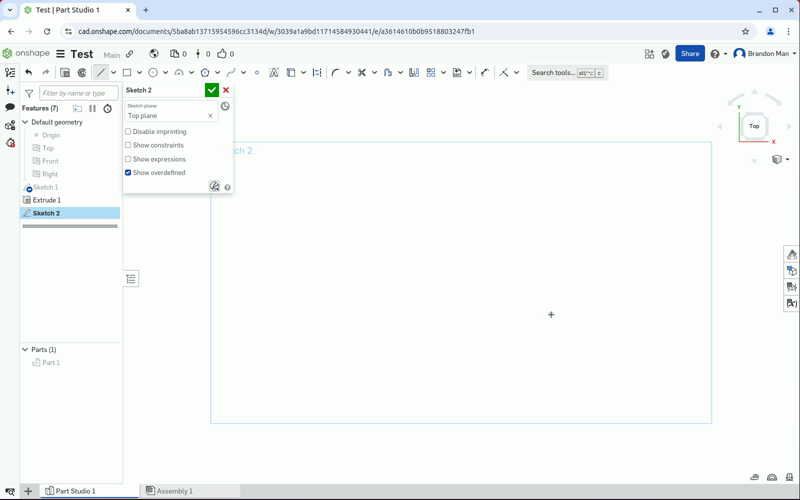
key_down(shift)
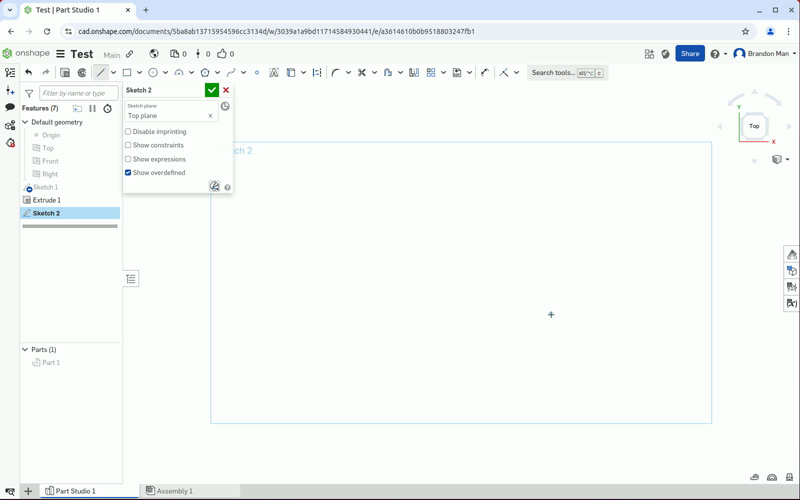
mouse_move(581, 314)
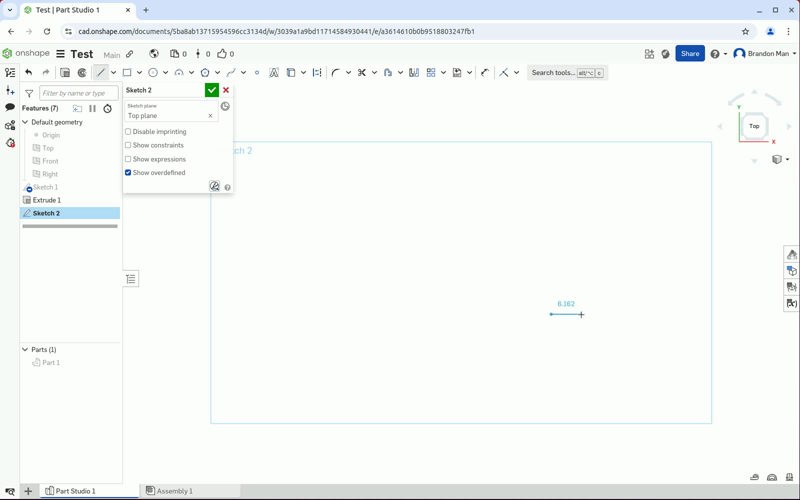
mouse_move(574, 314)
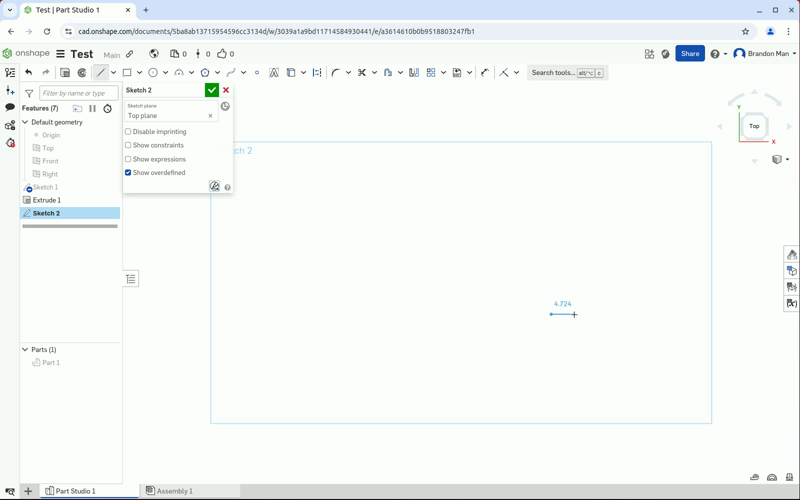
click(574, 314)
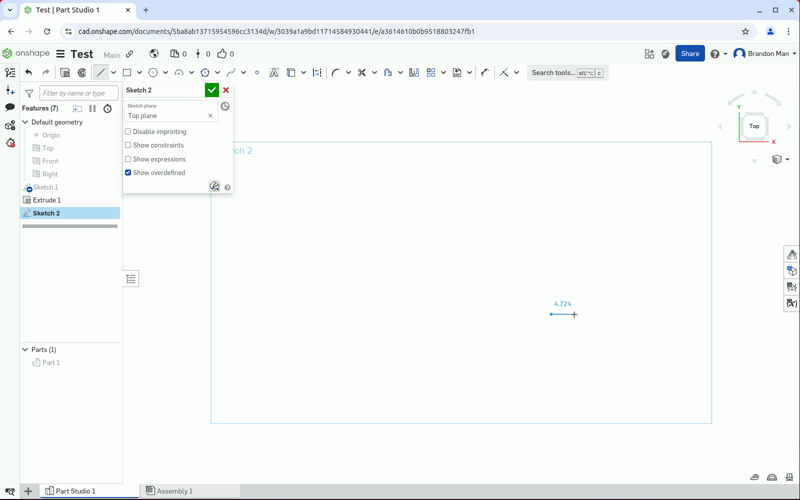
key_up(shift)
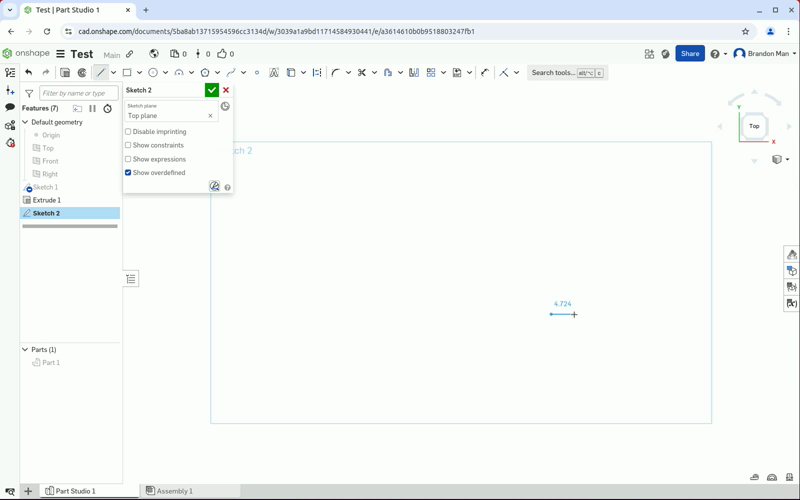
key_down(shift)
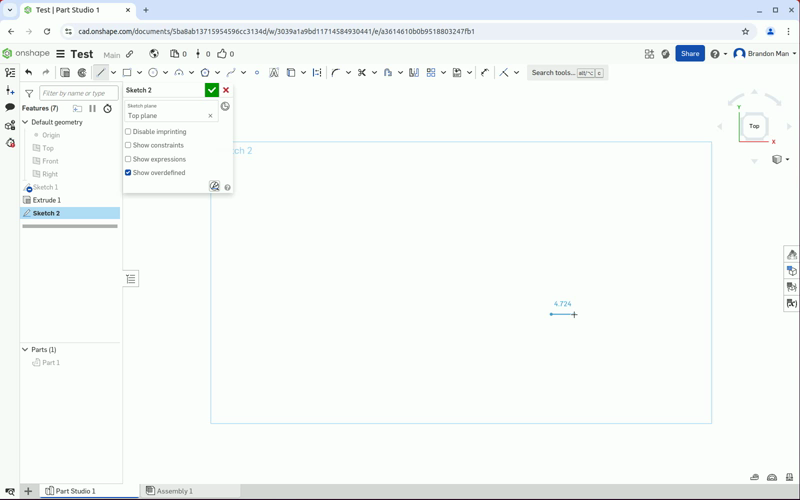
mouse_move(589, 314)
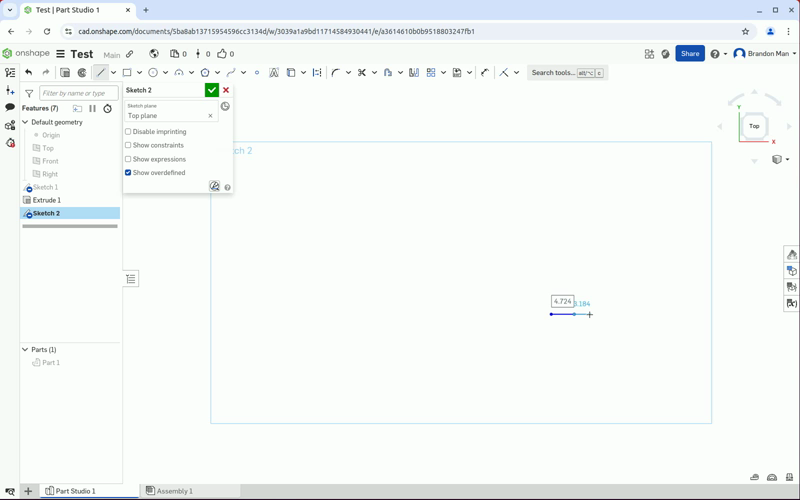
mouse_move(574, 291)
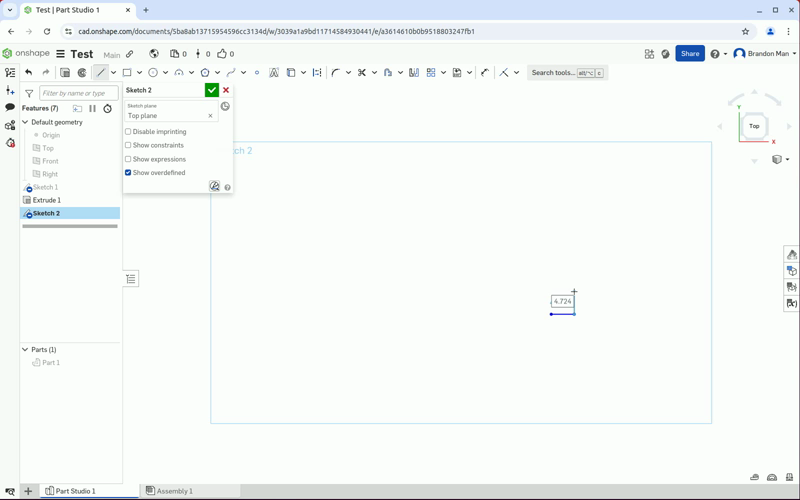
click(574, 291)
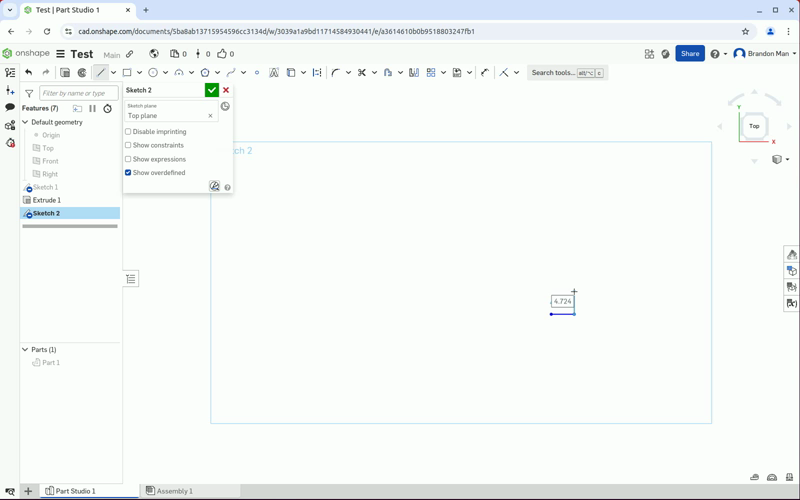
key_up(shift)
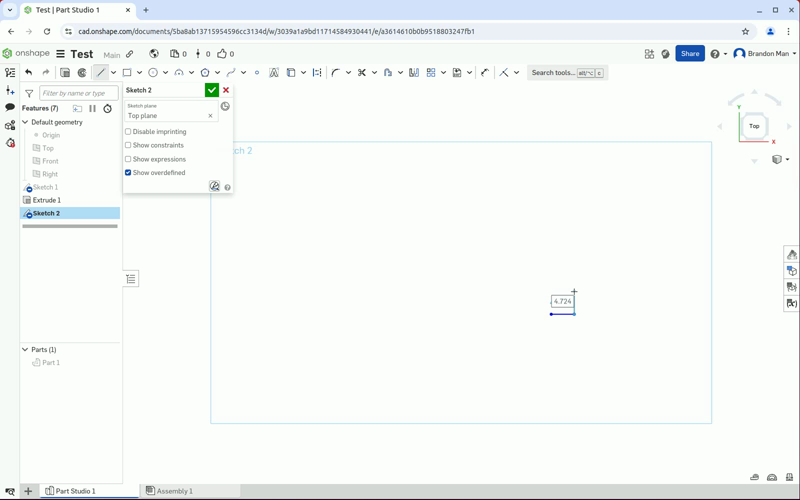
key_down(shift)
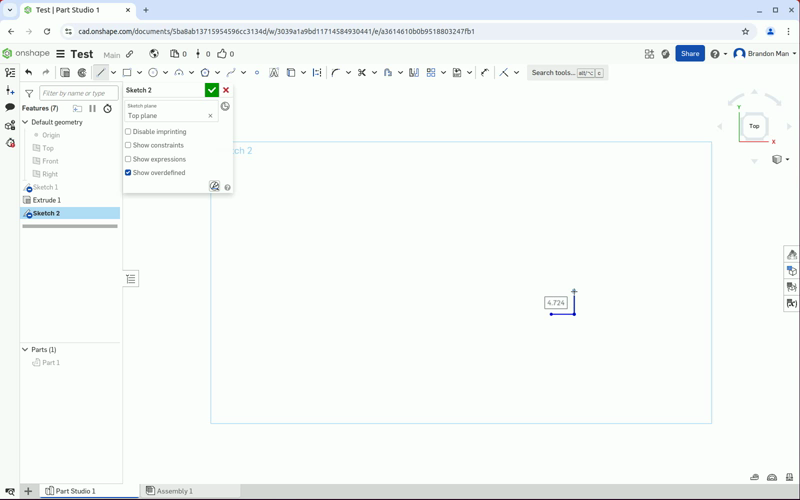
mouse_move(589, 291)
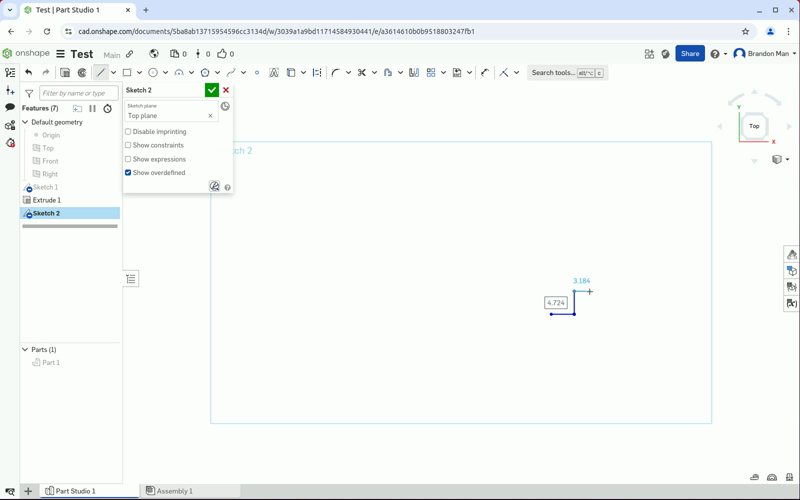
mouse_move(551, 291)
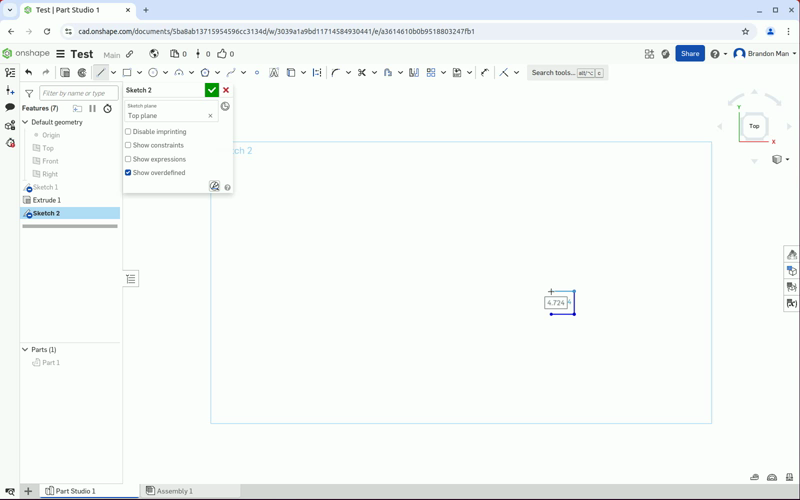
click(551, 291)
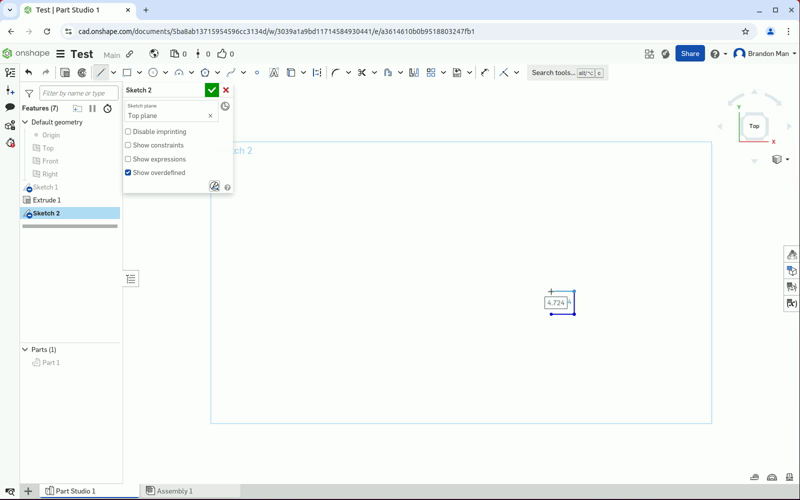
key_up(shift)
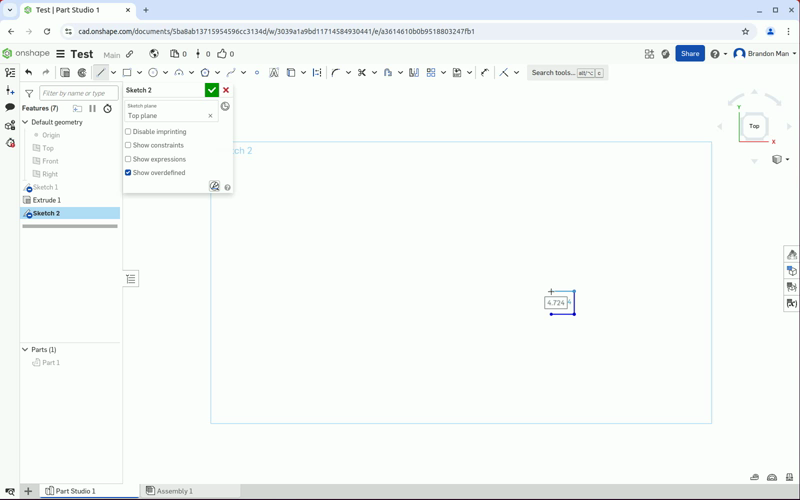
mouse_move(581, 291)
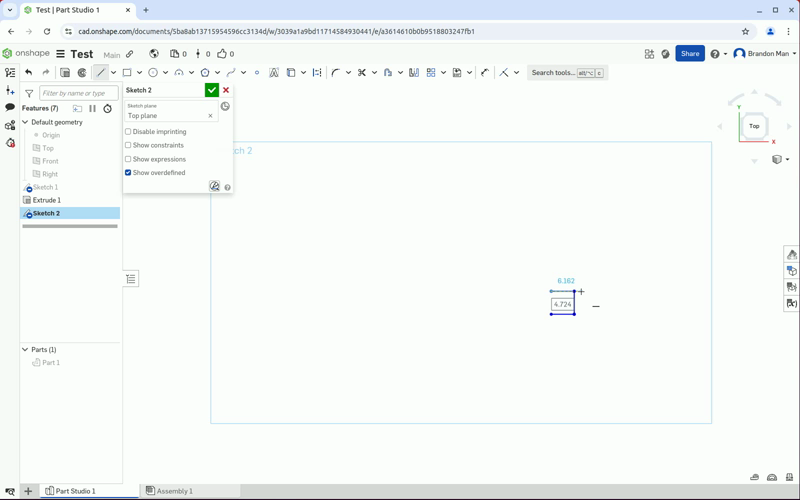
key_down(shift)
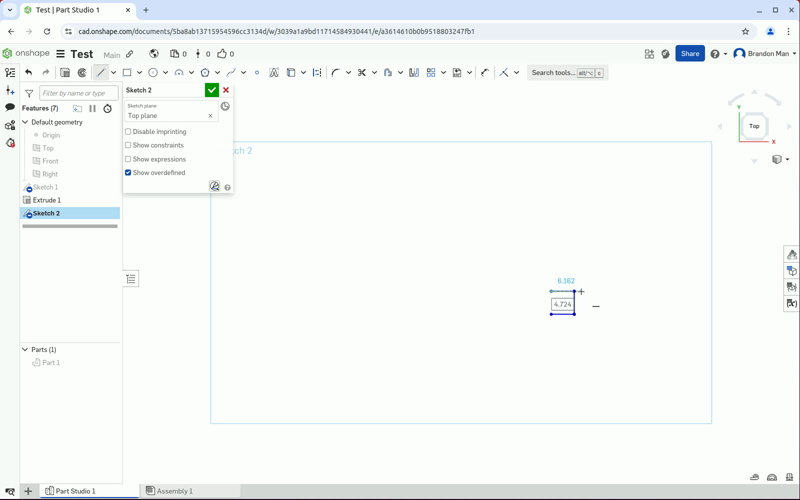
mouse_move(551, 314)
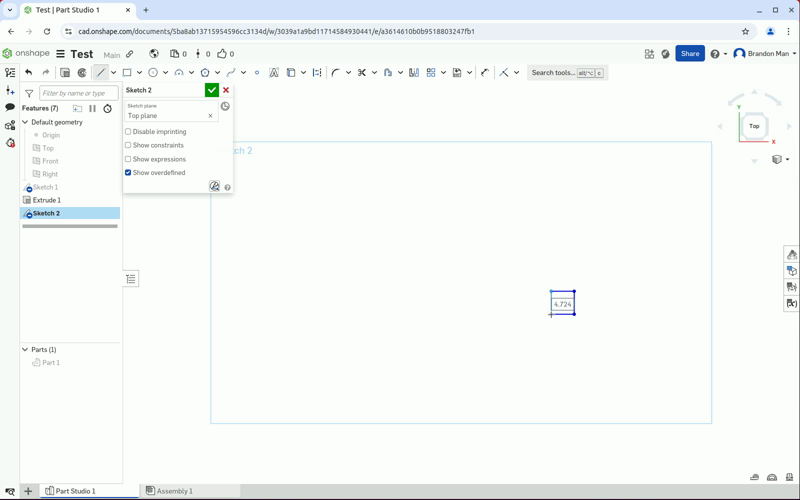
key_up(shift)
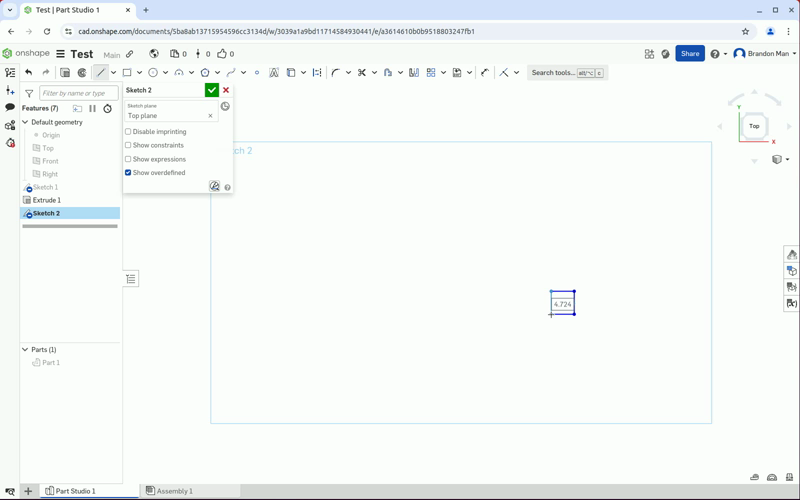
click(551, 314)
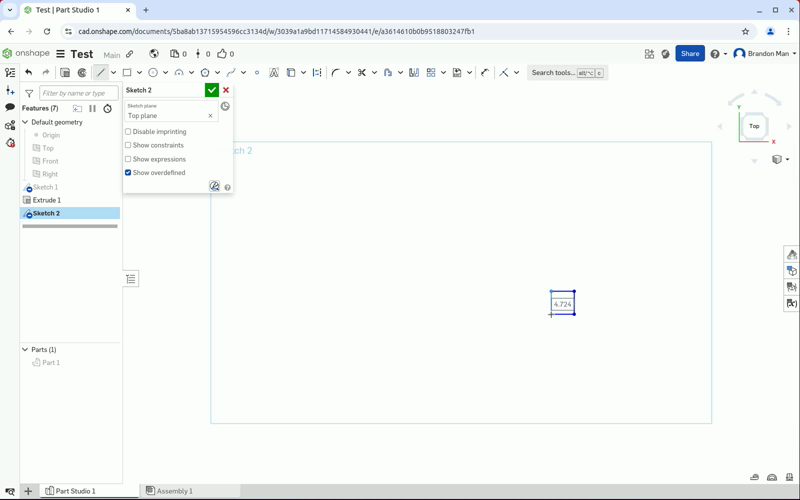
key(esc)
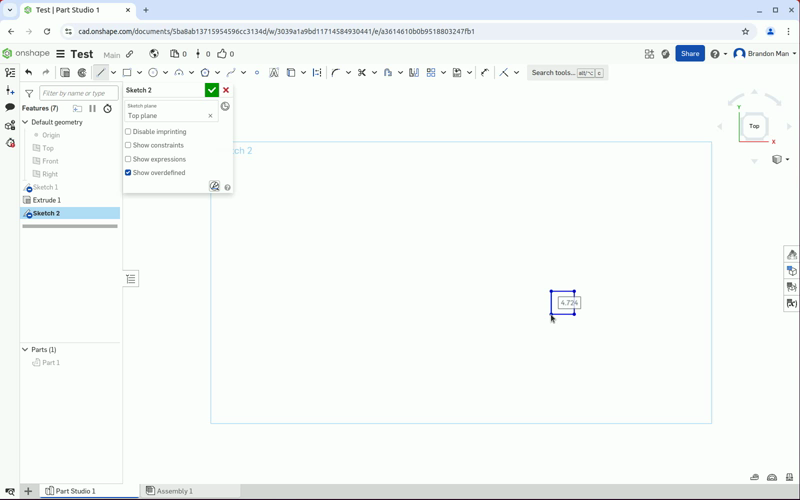
mouse_move(560, 298)
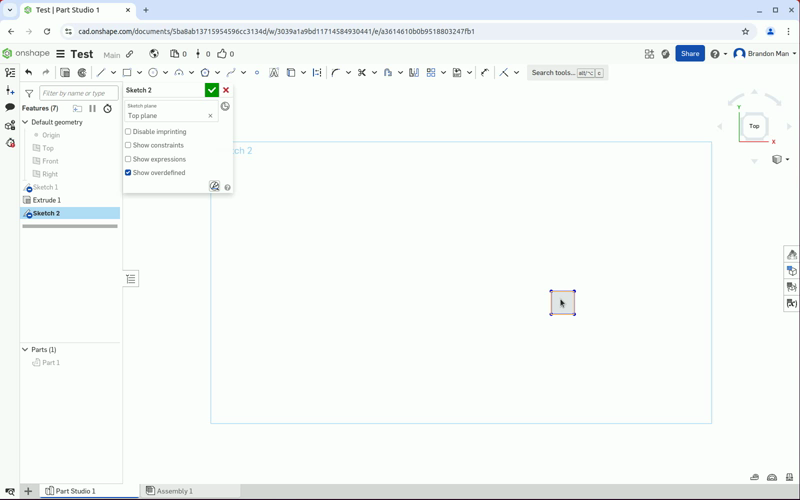
scroll(6)
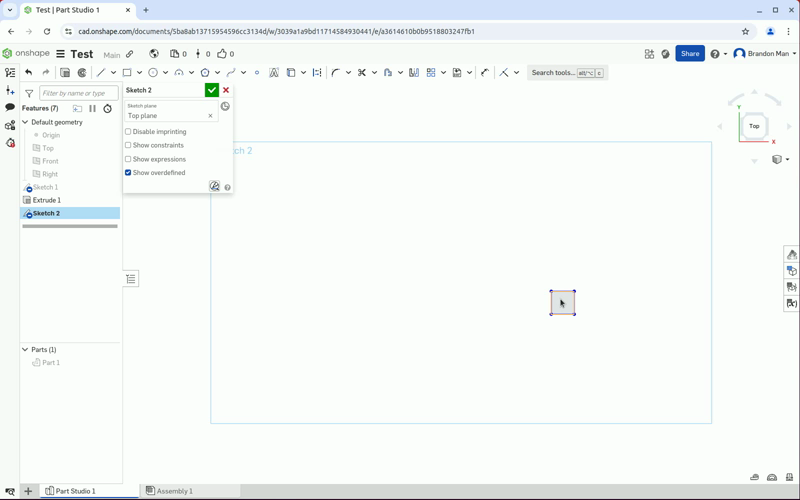
scroll(6)
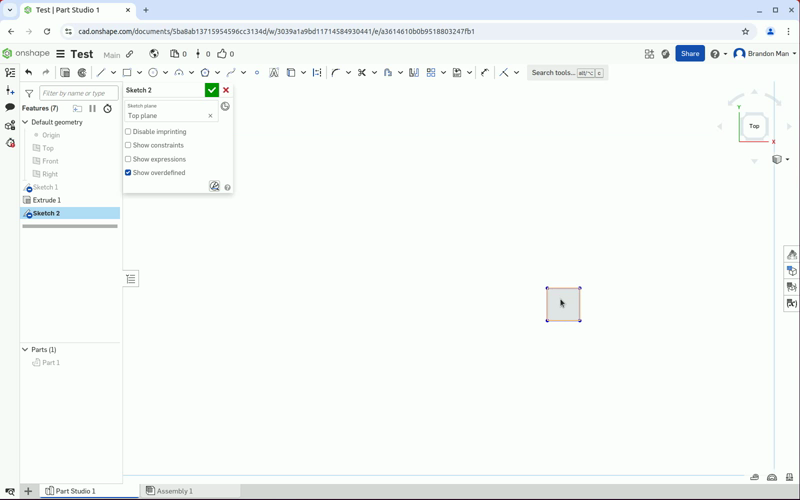
scroll(6)
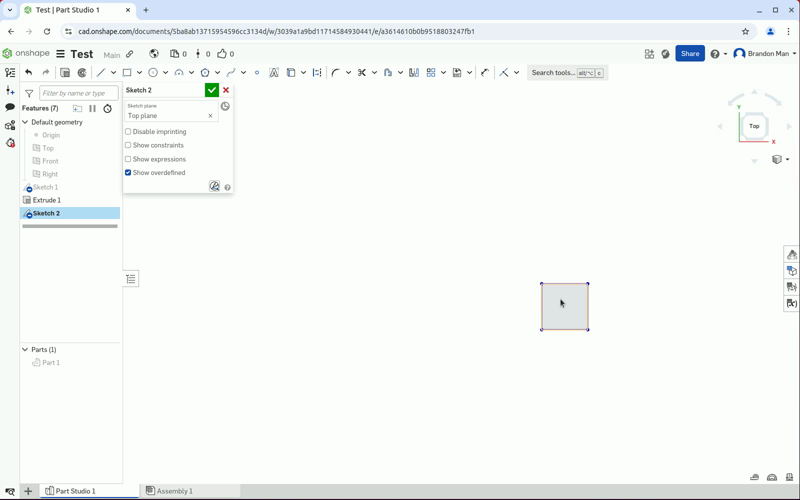
scroll(6)
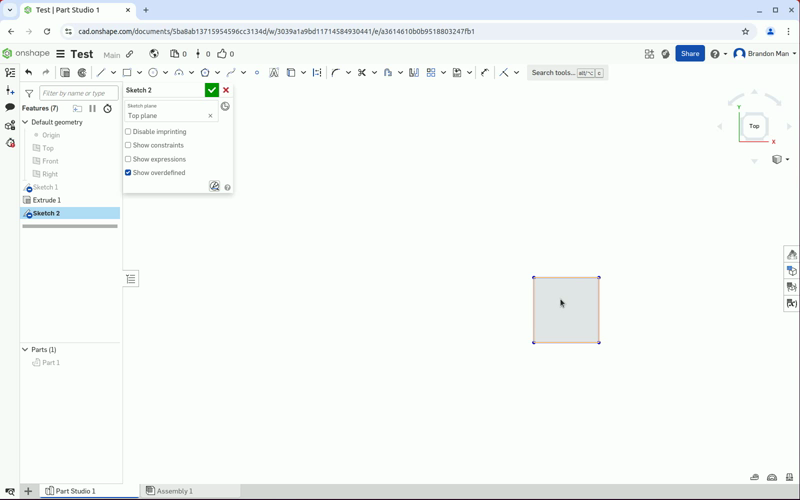
scroll(6)
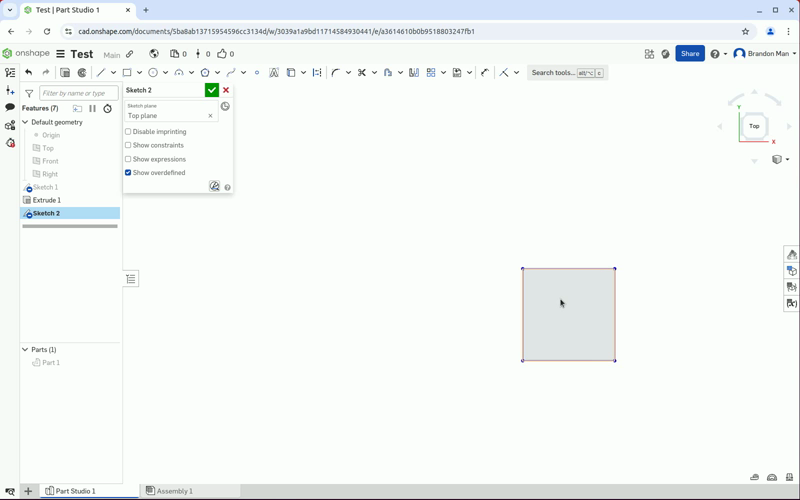
scroll(6)
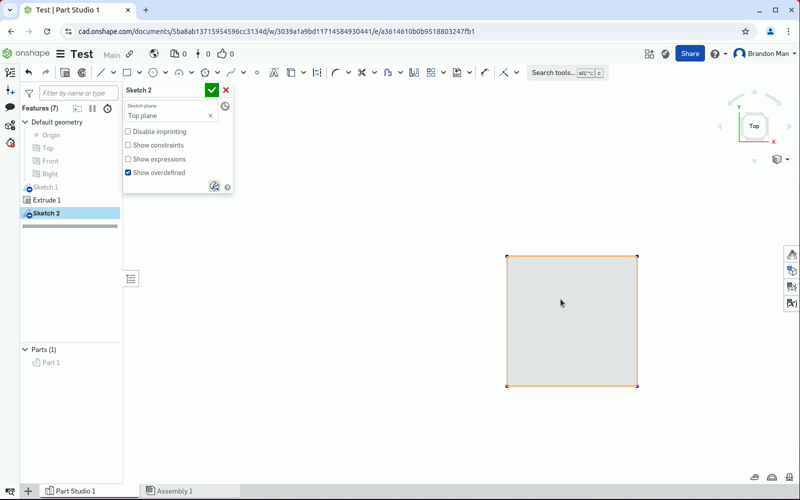
scroll(6)
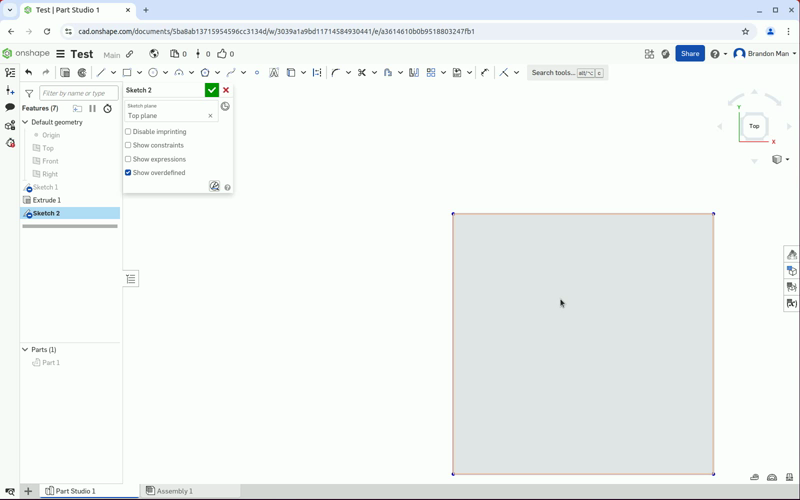
click(560, 298)
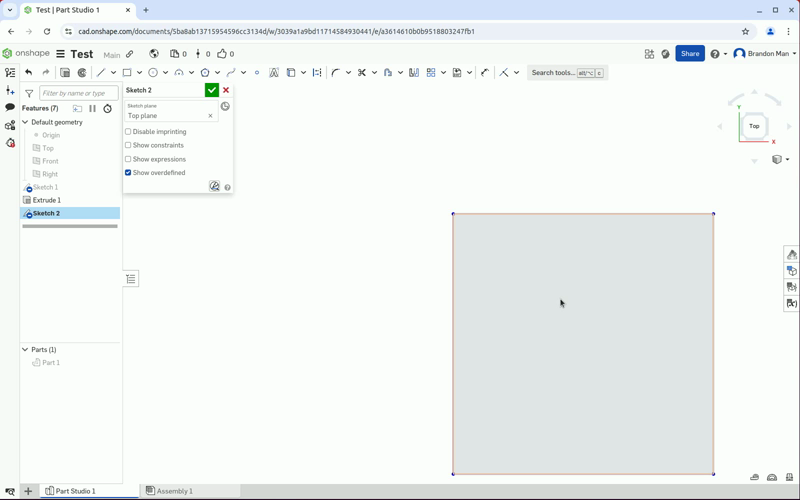
scroll(-6)
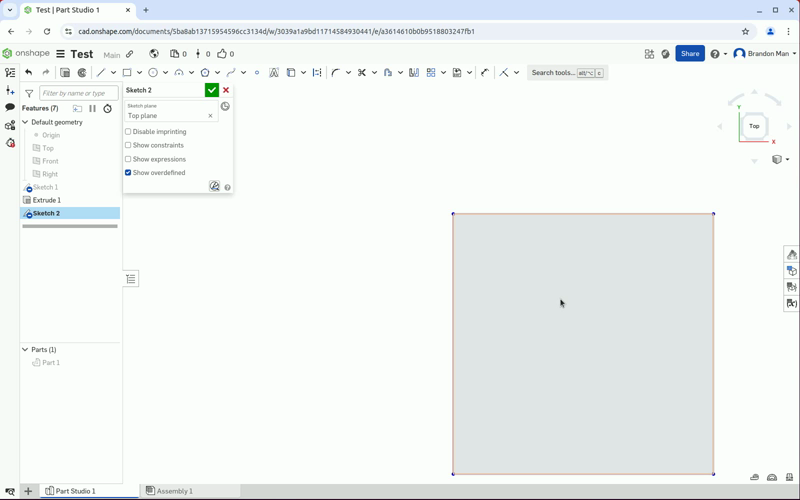
scroll(-6)
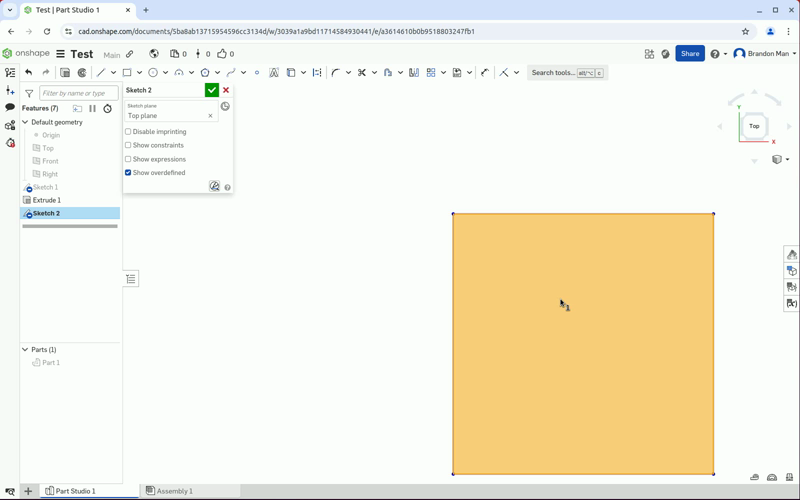
scroll(-6)
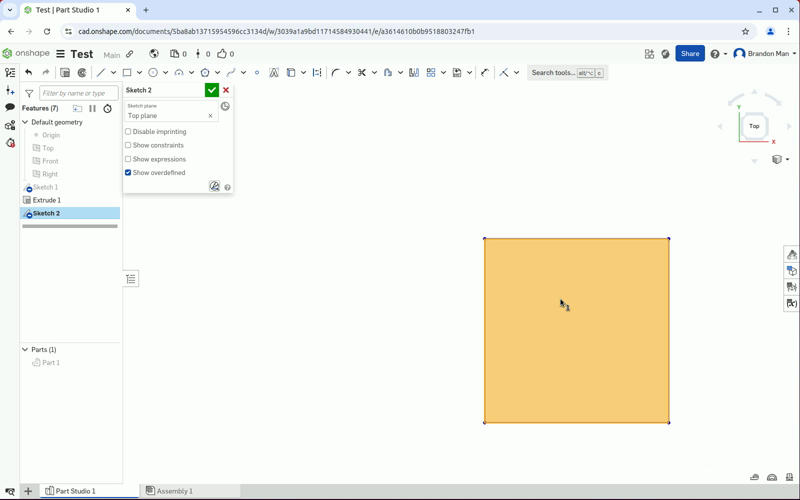
scroll(-6)
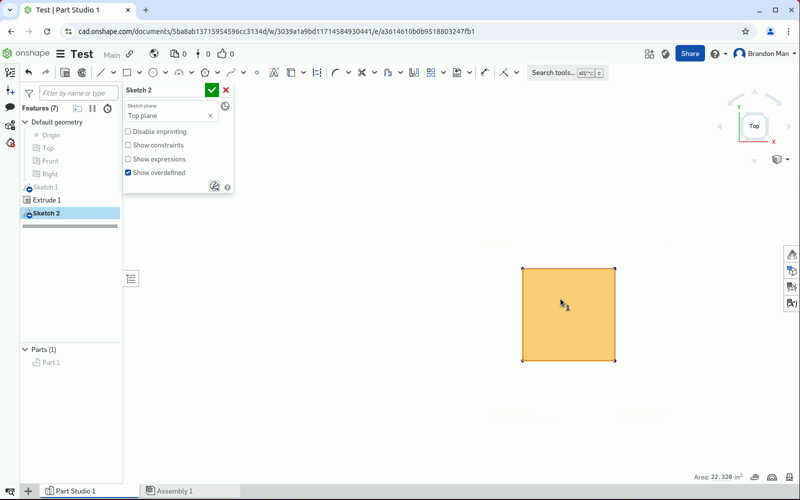
scroll(-6)
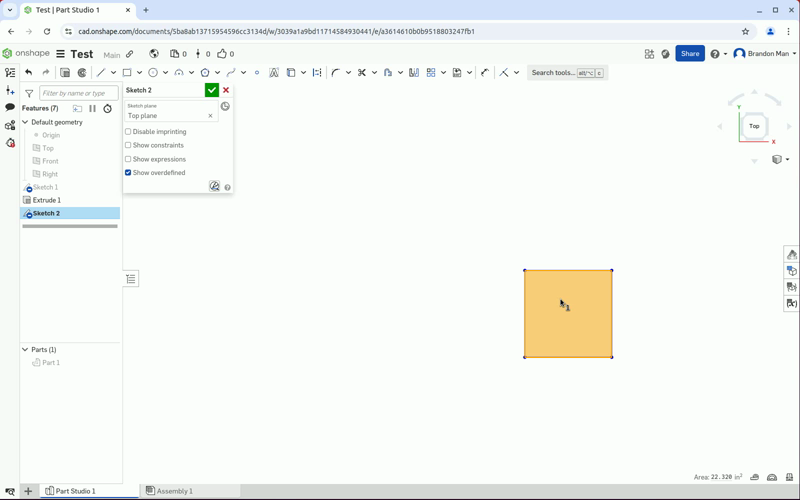
scroll(-6)
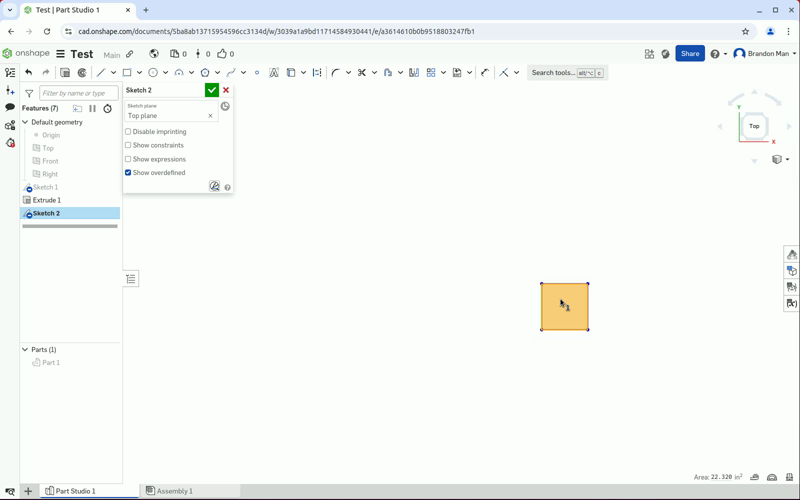
scroll(-6)
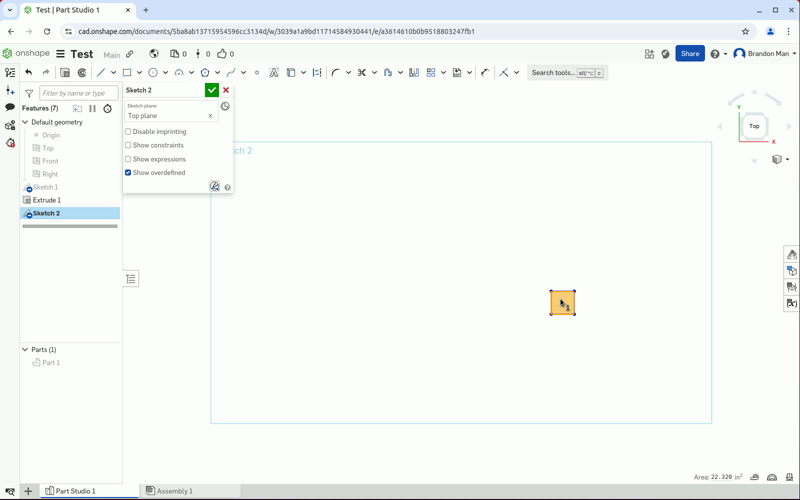
mouse_move(73, 352)
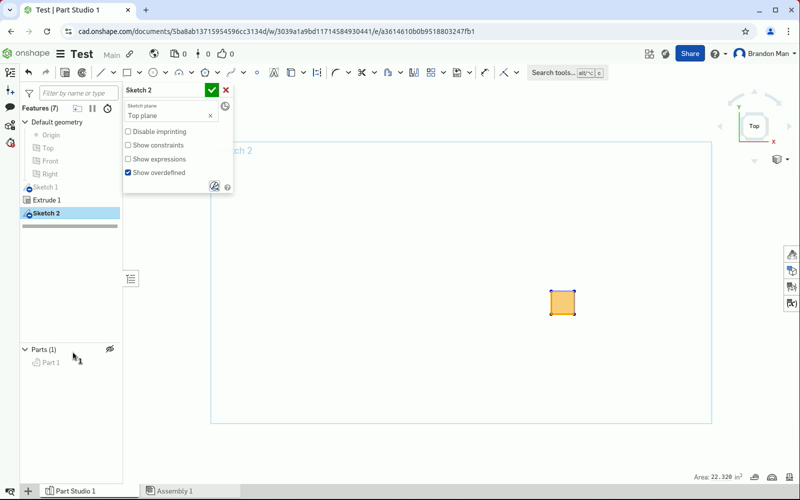
key(shift+y)
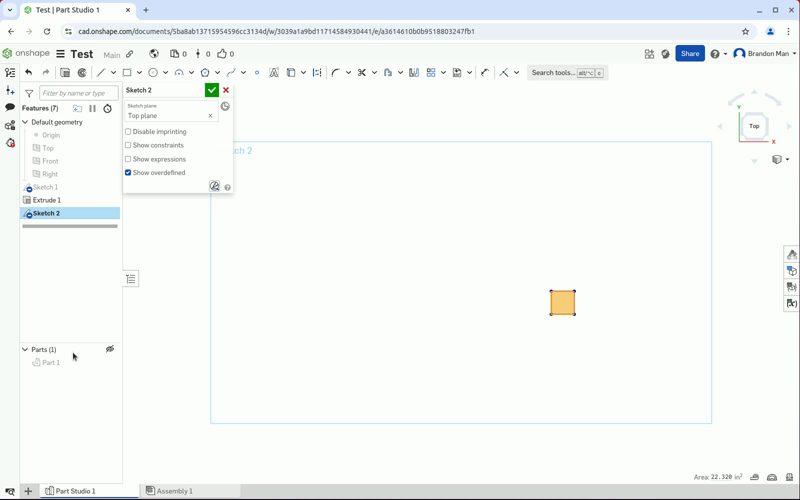
key(shift+e)
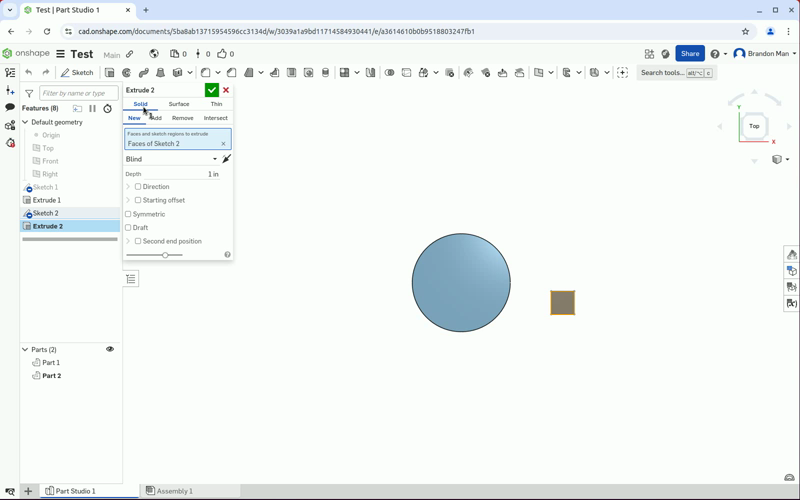
mouse_move(143, 106)
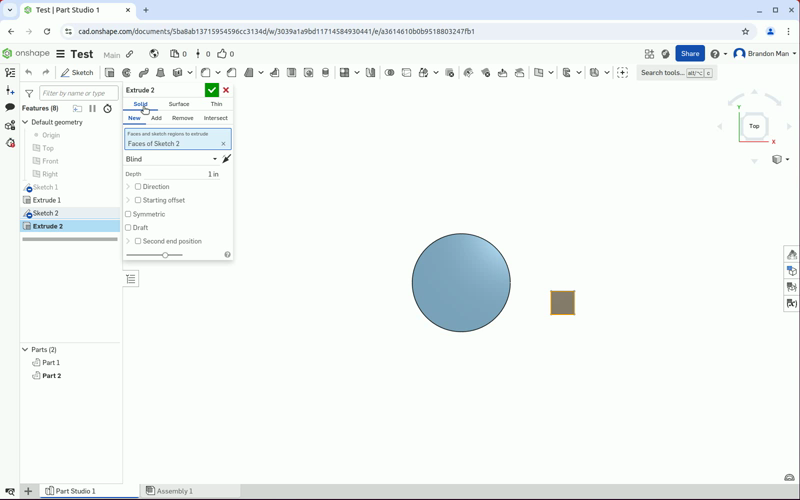
click(143, 106)
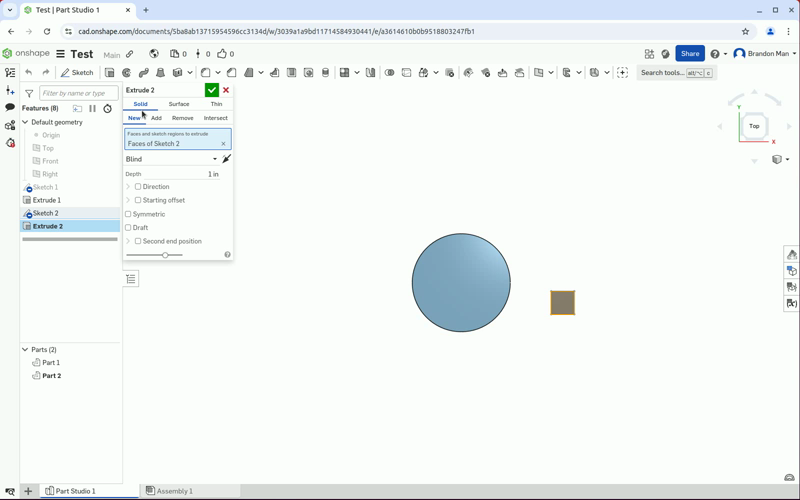
mouse_move(137, 120)
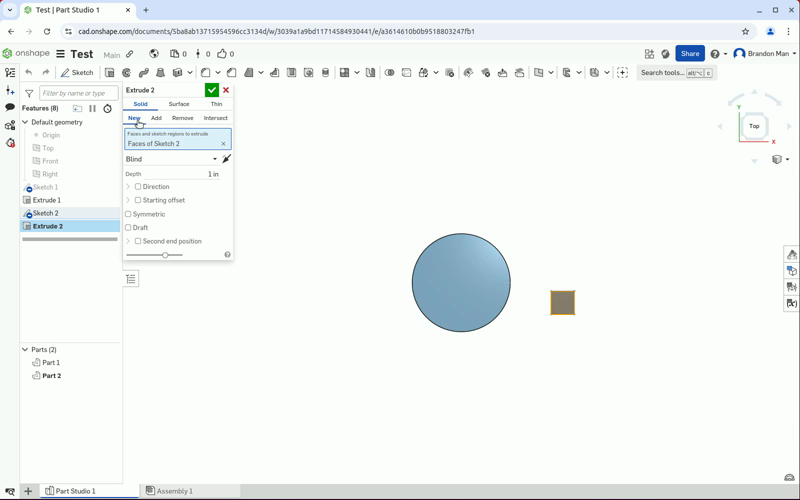
click(137, 120)
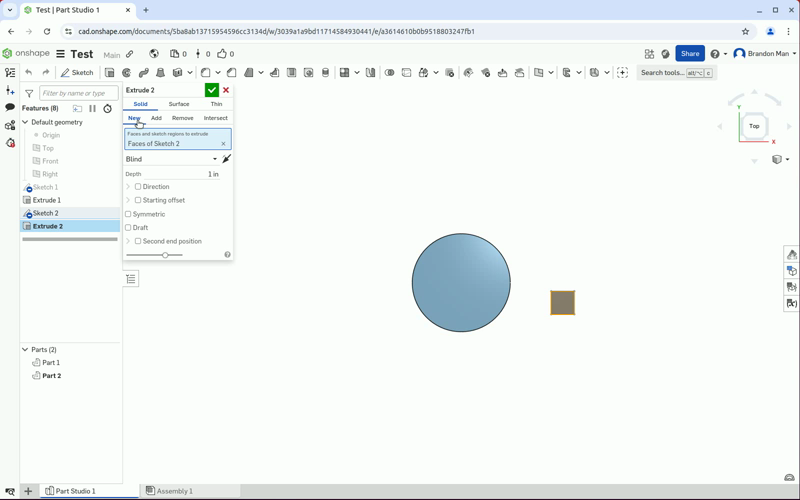
key(tab, 4)
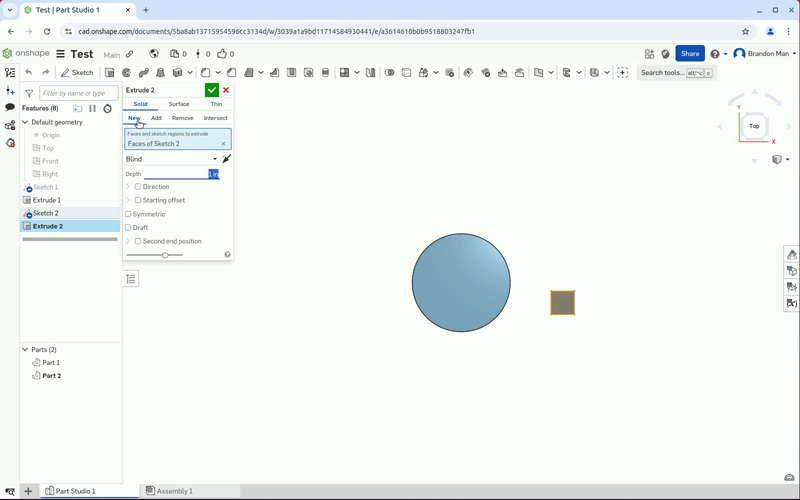
text(0.241)
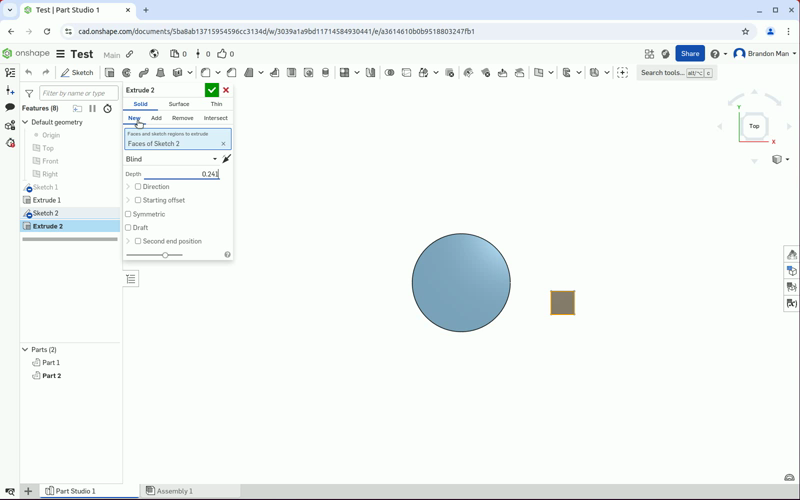
key(enter)
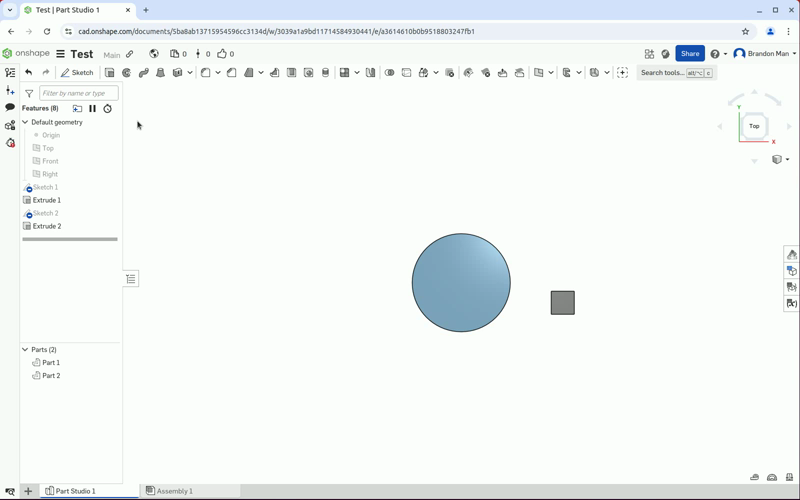
key(shift+h)
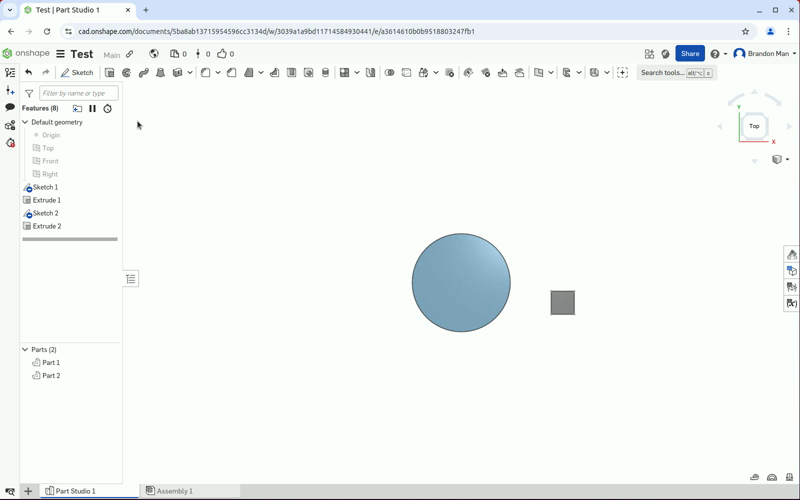
key(shift+h)
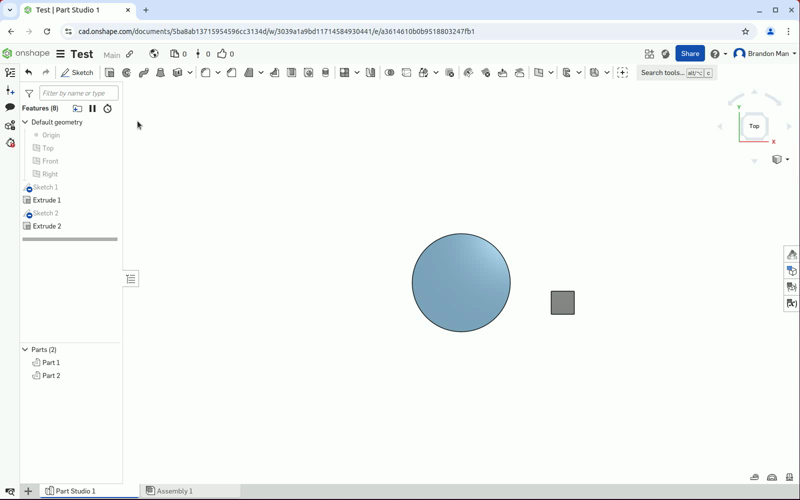
mouse_move(73, 189)
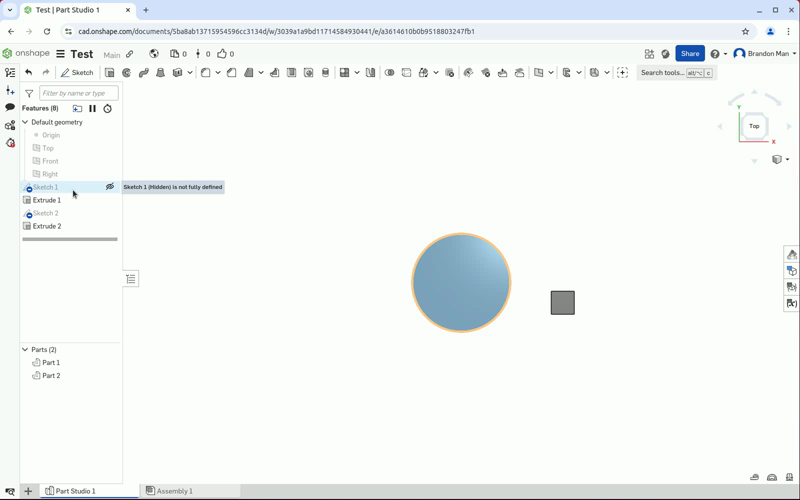
click(73, 189)
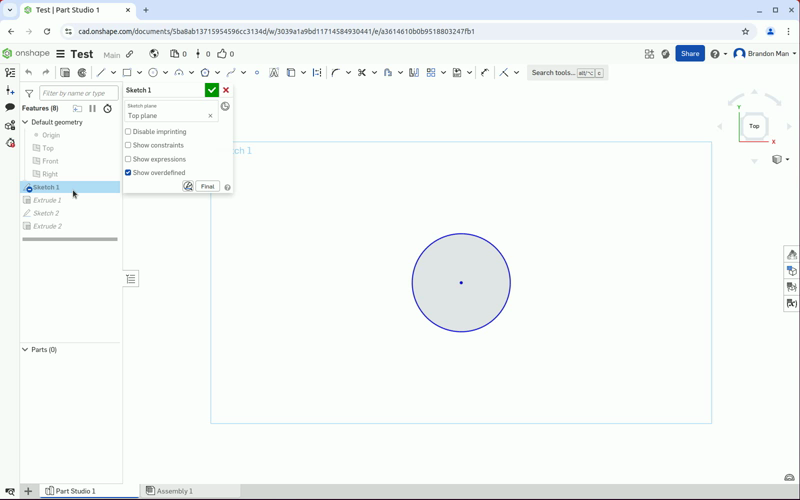
mouse_move(229, 92)
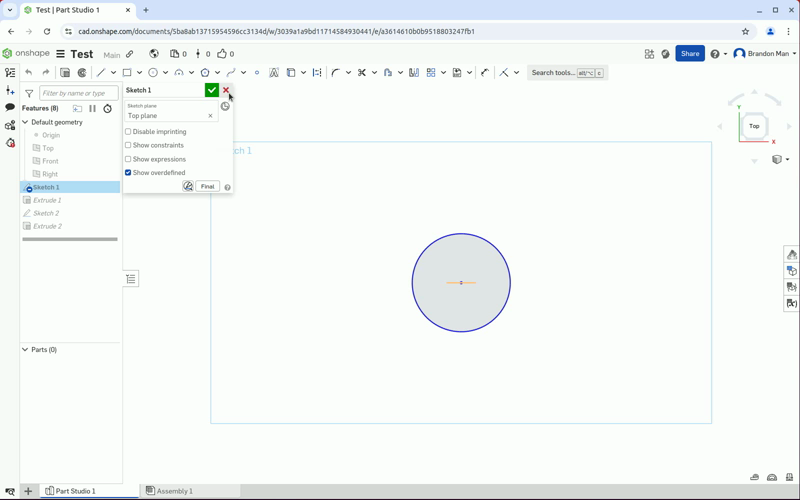
click(229, 92)
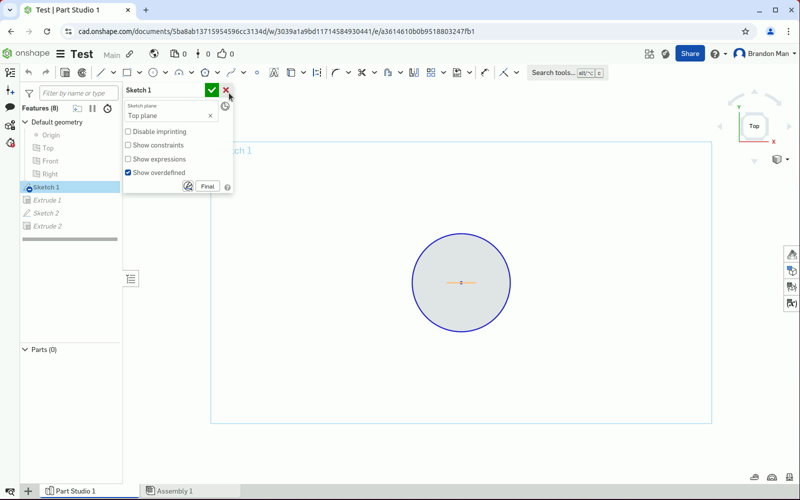
key(shift+s)
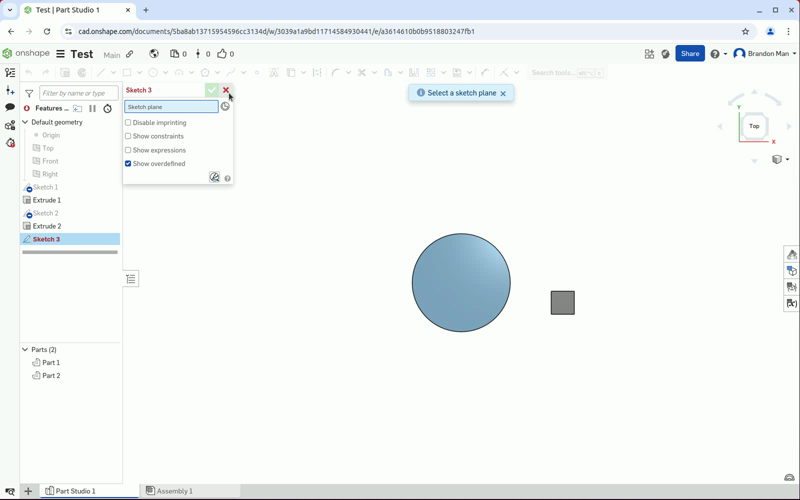
mouse_move(73, 150)
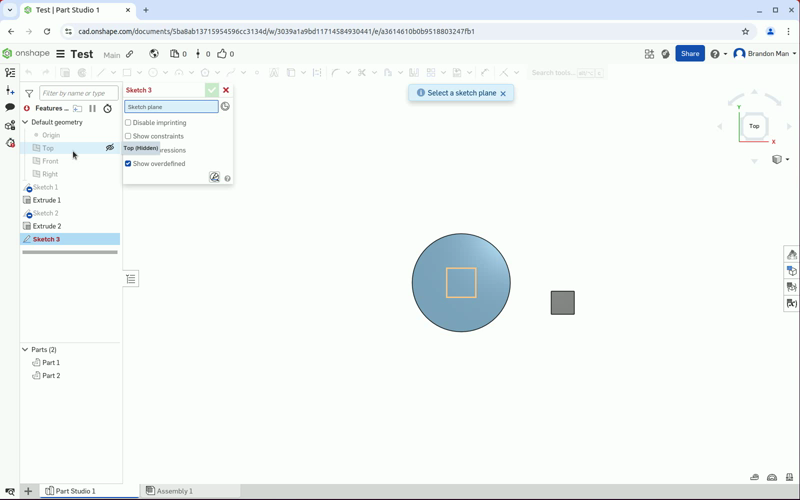
click(73, 150)
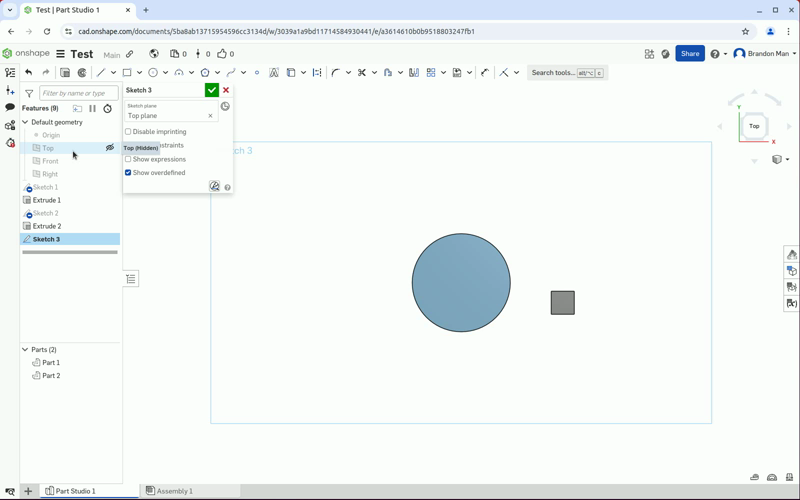
mouse_move(73, 352)
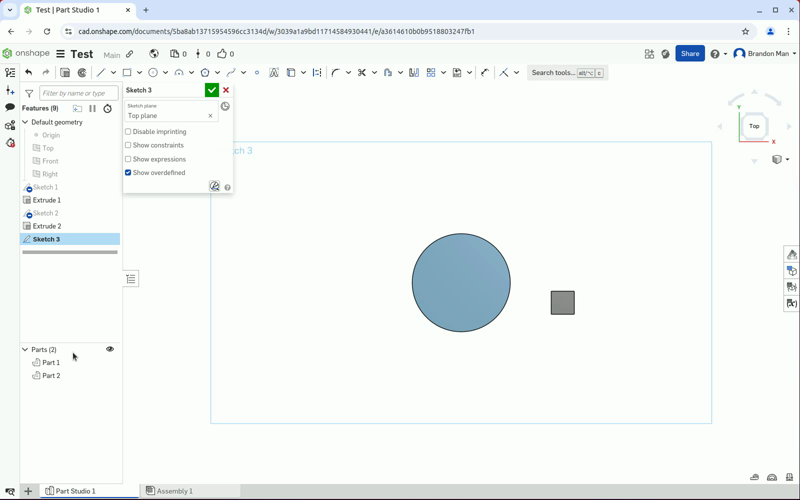
key(y)
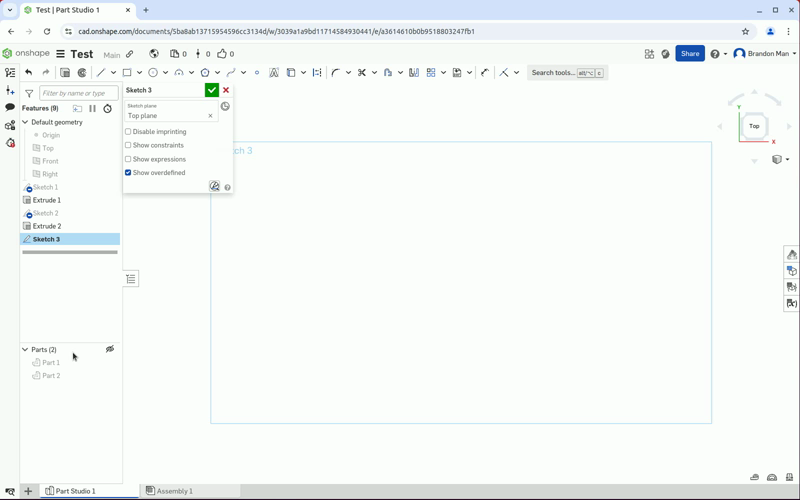
key(l)
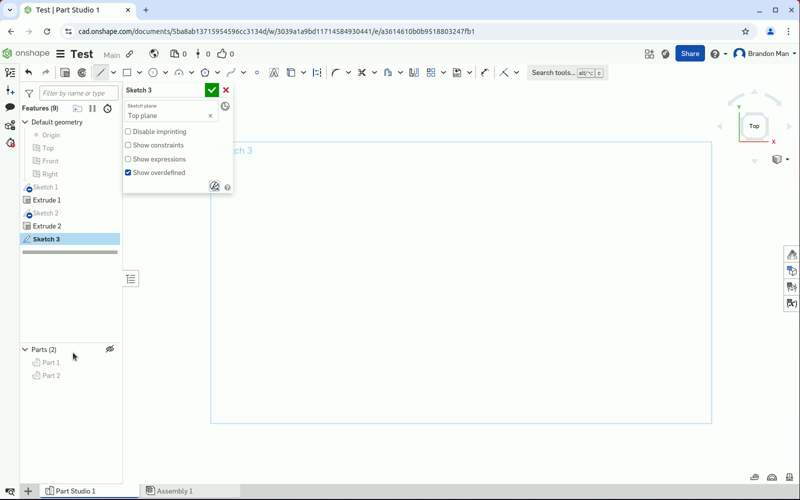
key_down(shift)
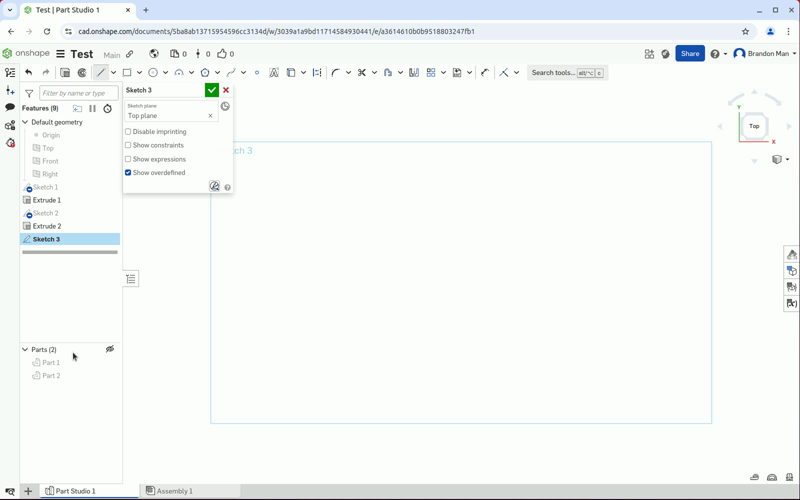
mouse_move(348, 273)
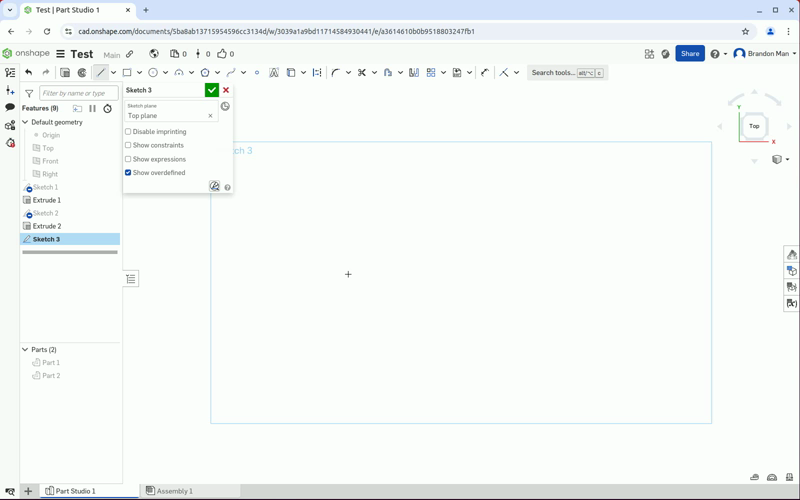
click(348, 273)
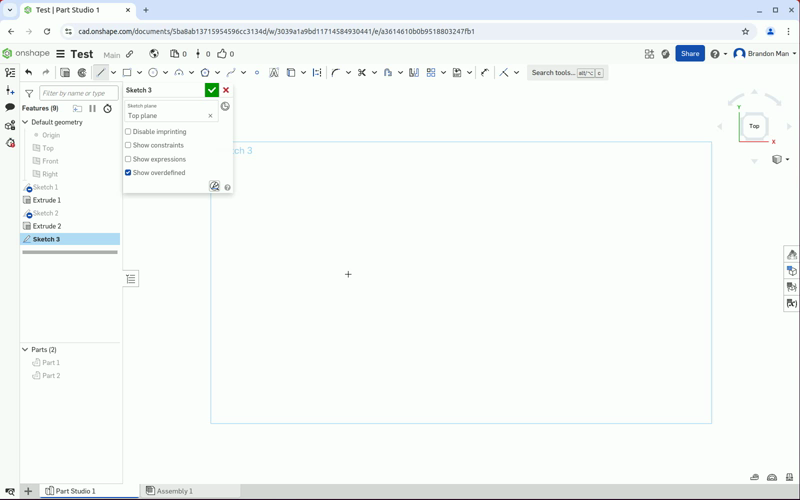
key_up(shift)
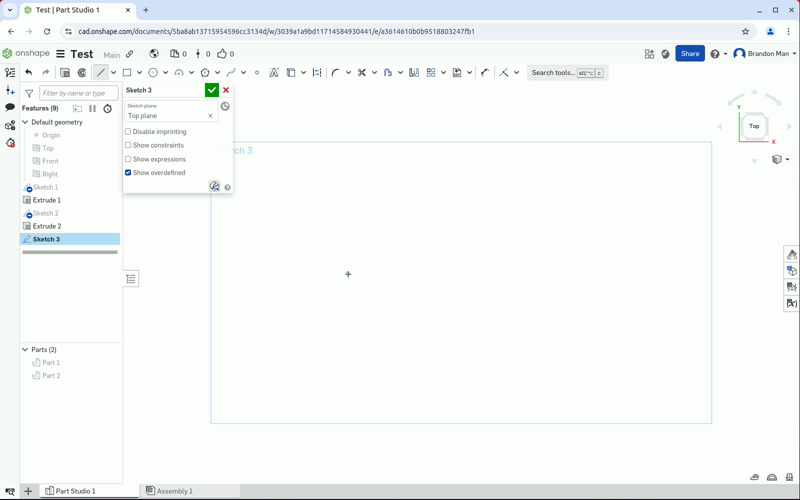
key_down(shift)
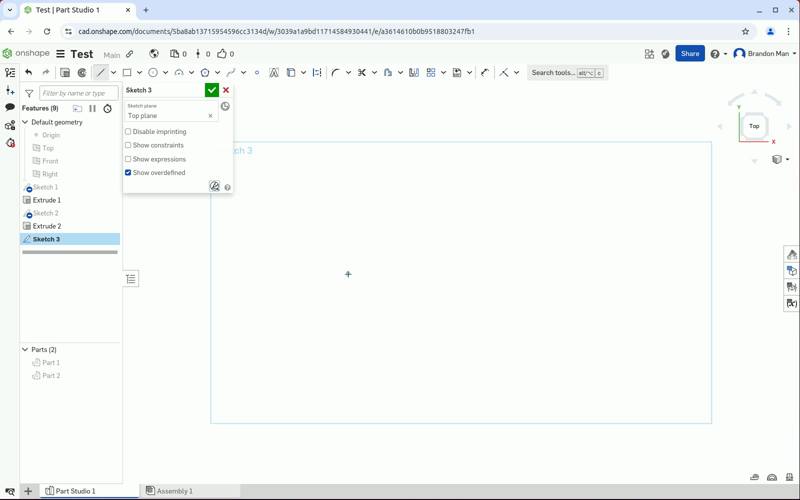
mouse_move(378, 273)
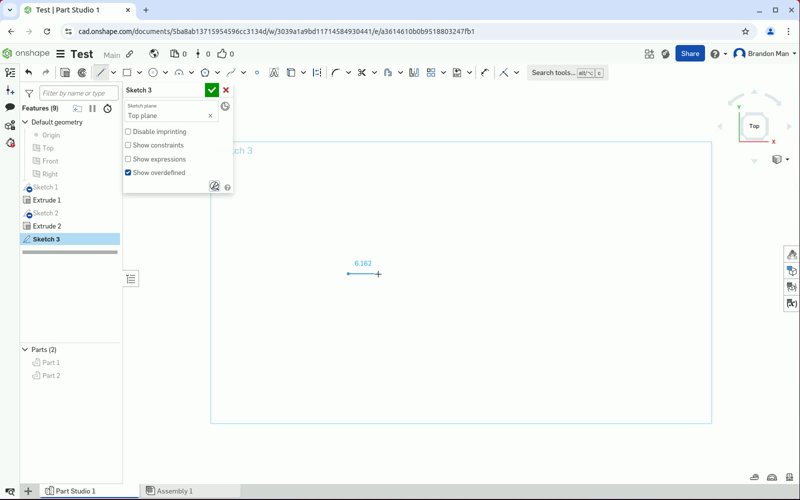
mouse_move(371, 273)
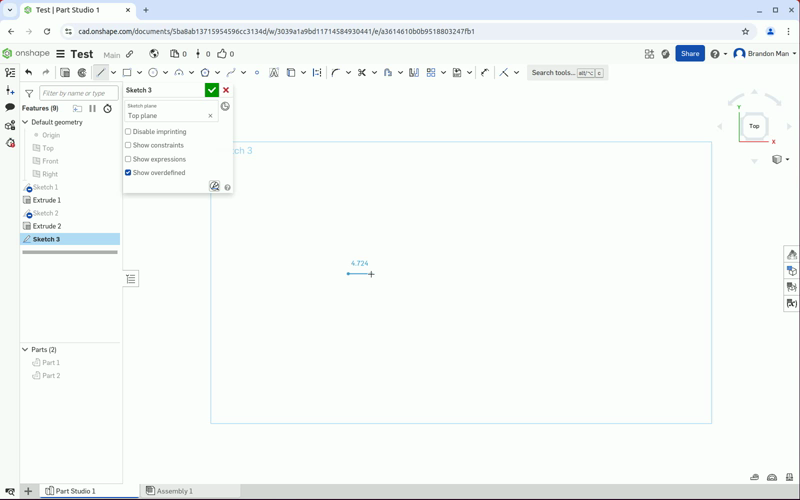
click(371, 273)
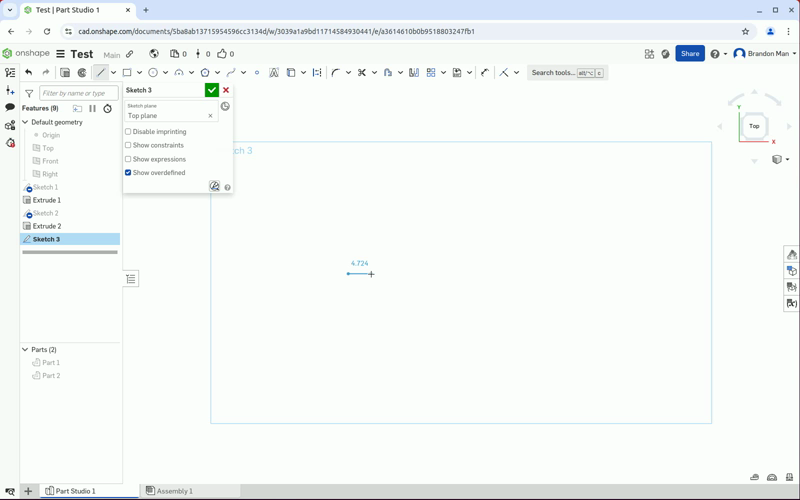
key_up(shift)
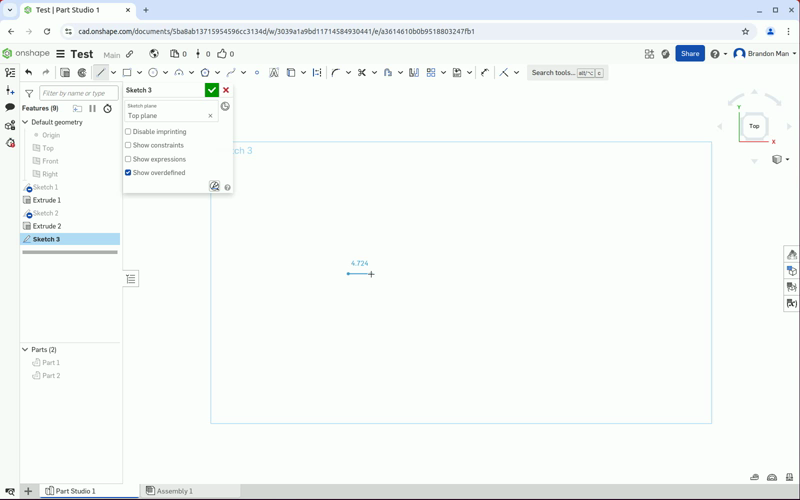
key_down(shift)
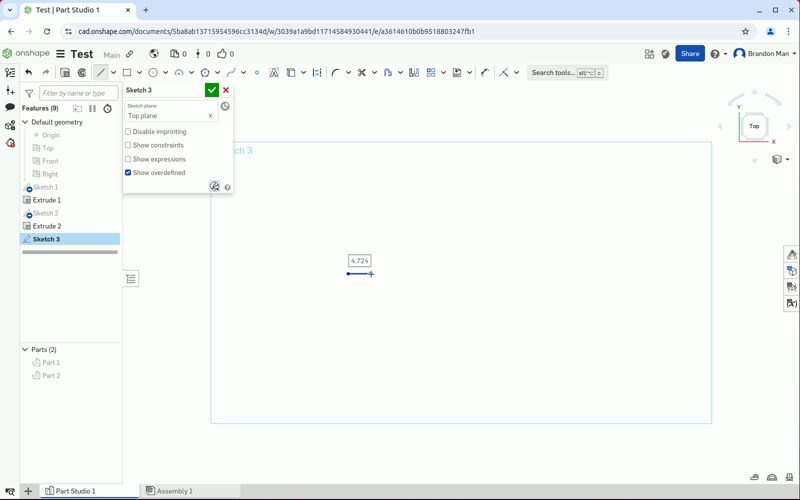
mouse_move(401, 273)
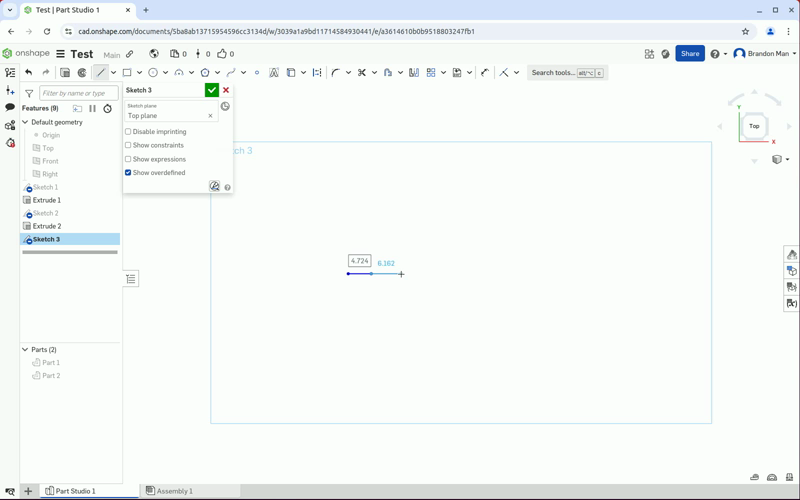
mouse_move(371, 250)
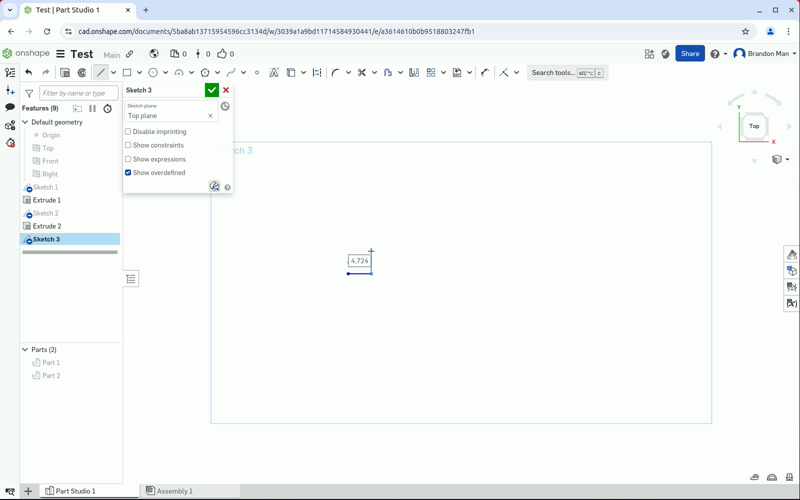
click(371, 250)
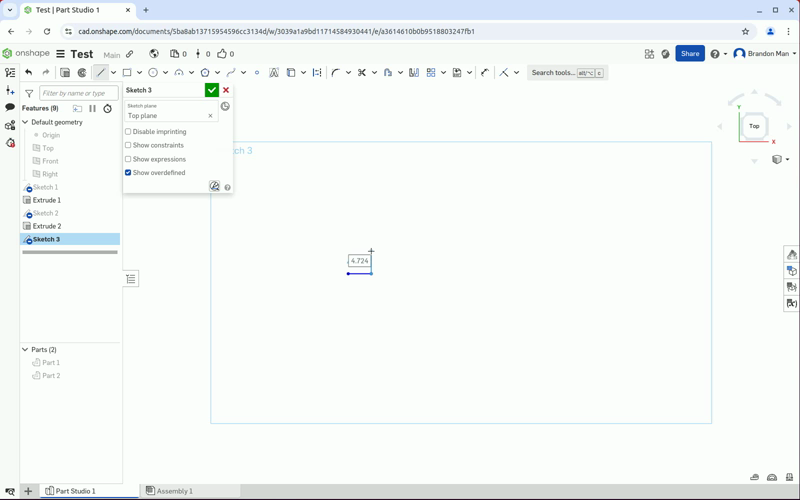
key_up(shift)
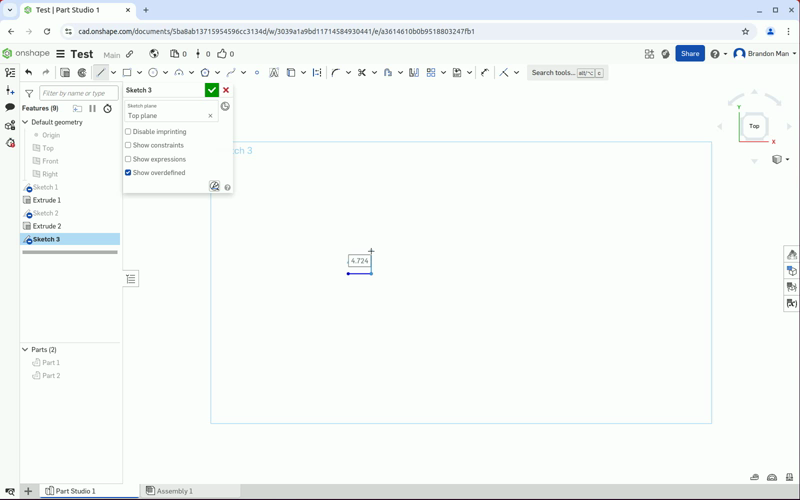
key_down(shift)
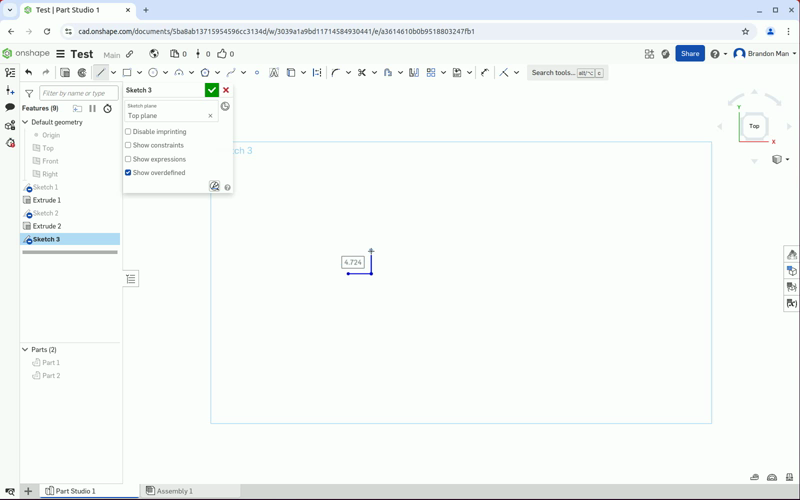
mouse_move(401, 250)
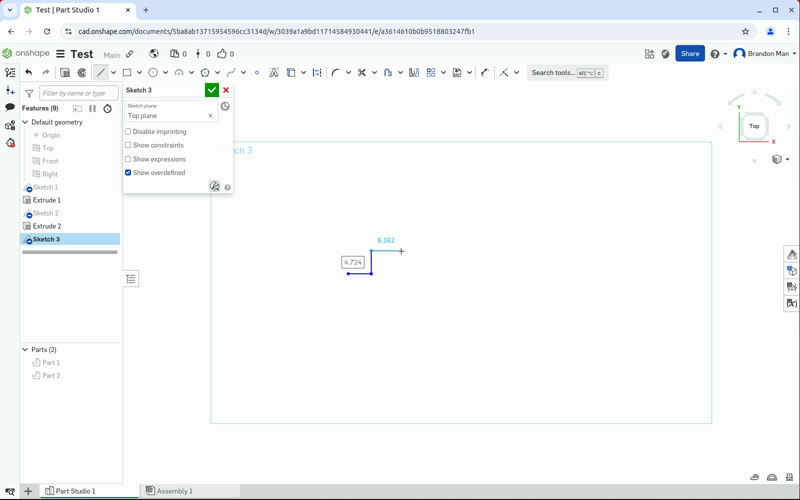
mouse_move(348, 250)
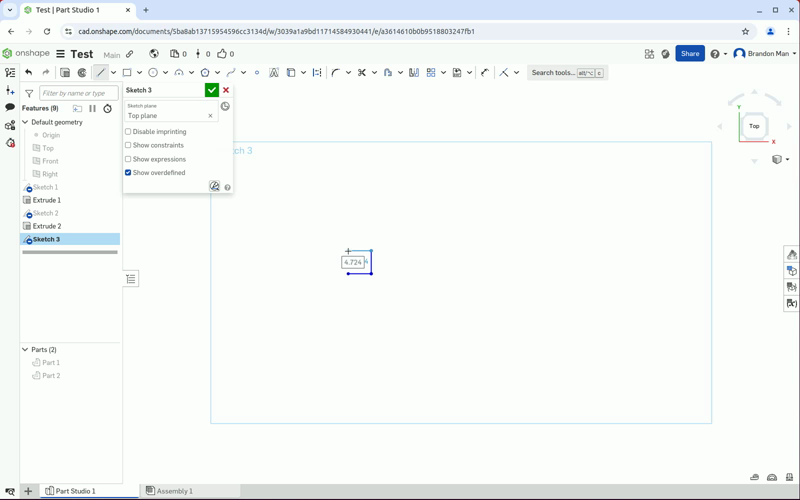
click(348, 250)
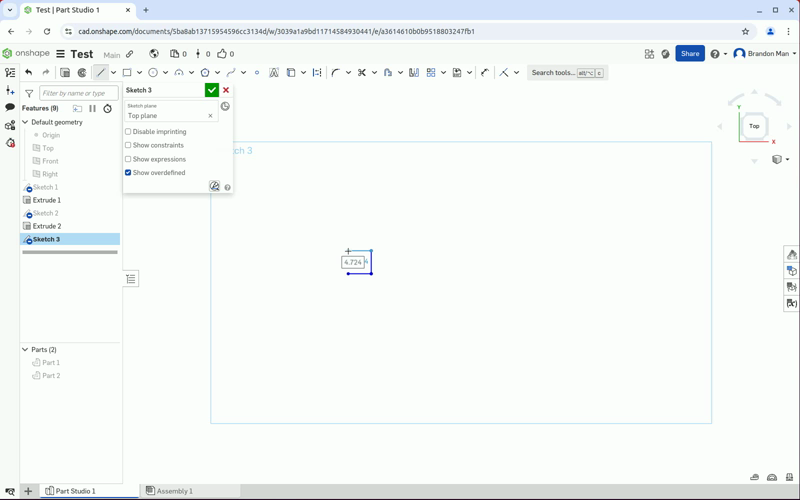
key_up(shift)
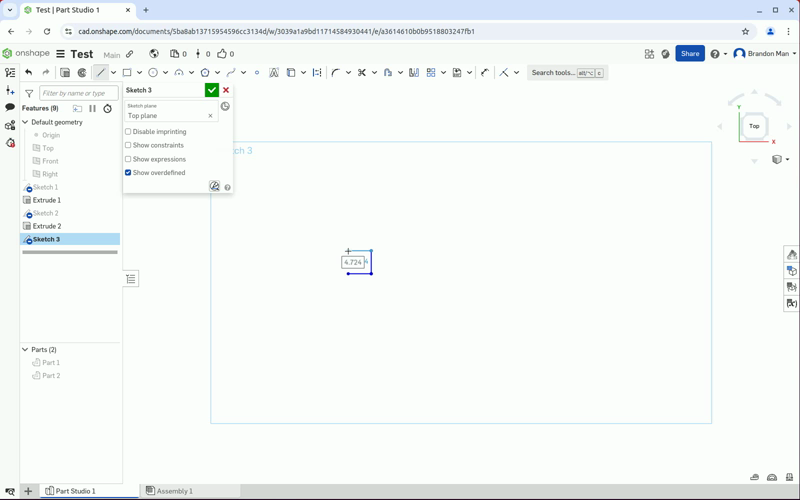
mouse_move(378, 250)
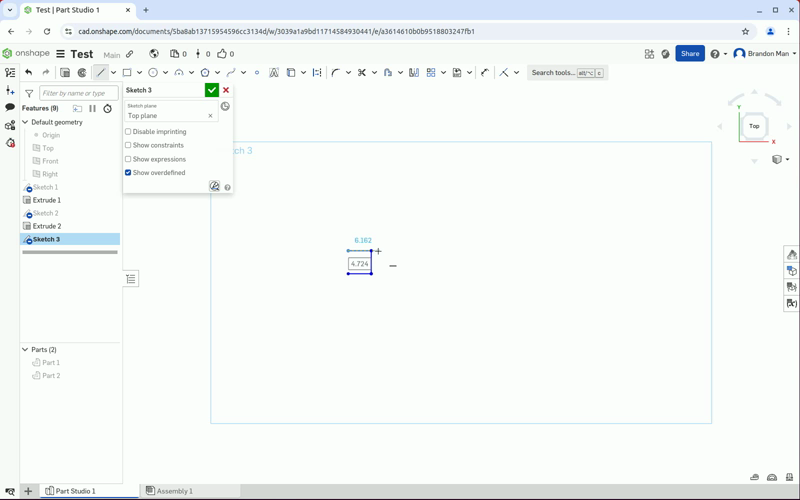
key_down(shift)
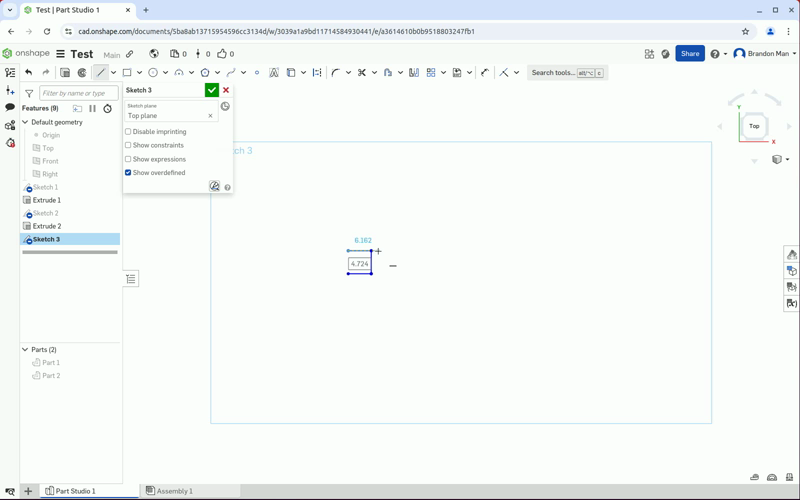
mouse_move(348, 273)
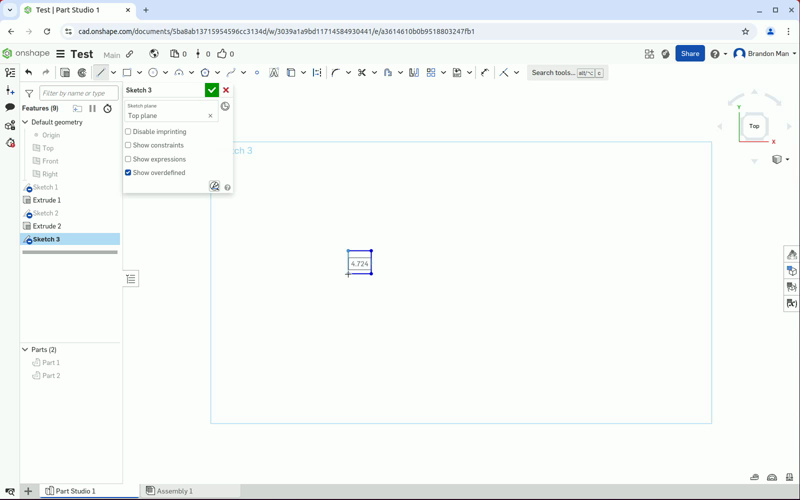
key_up(shift)
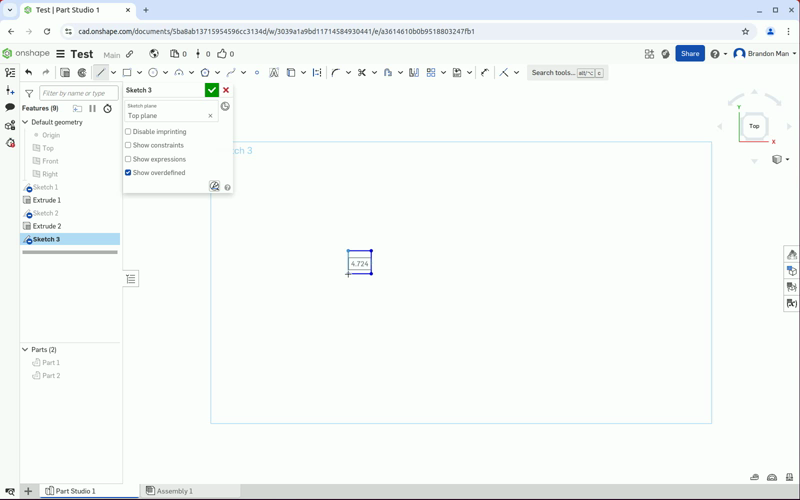
click(348, 273)
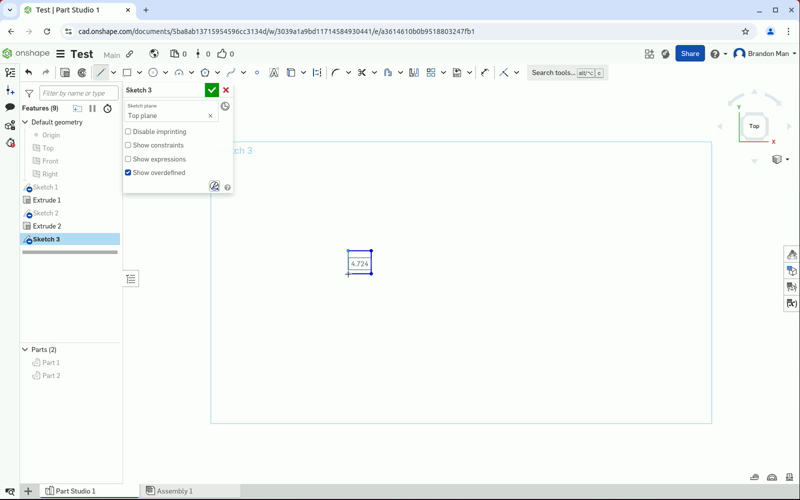
key(esc)
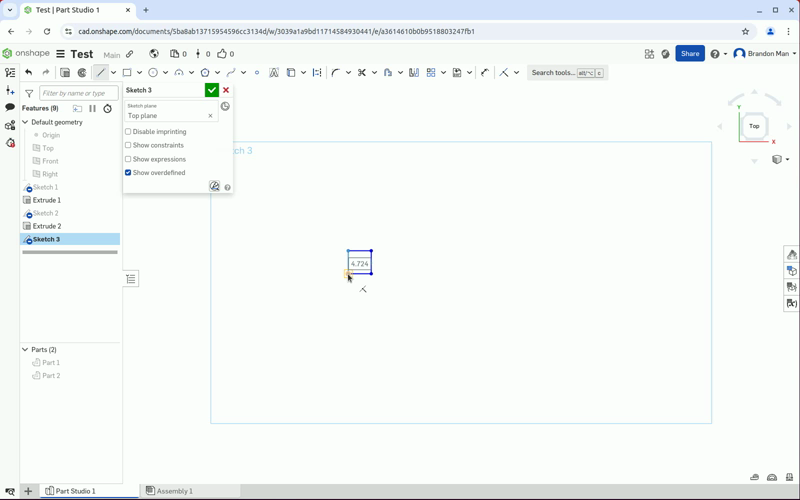
mouse_move(350, 260)
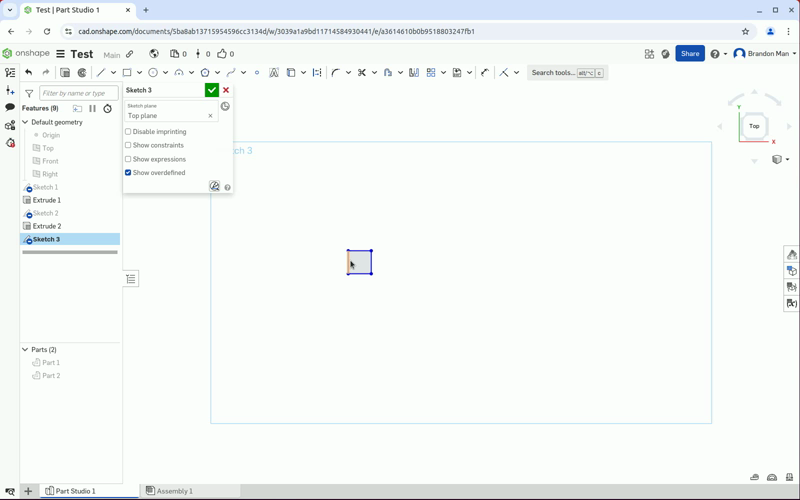
scroll(6)
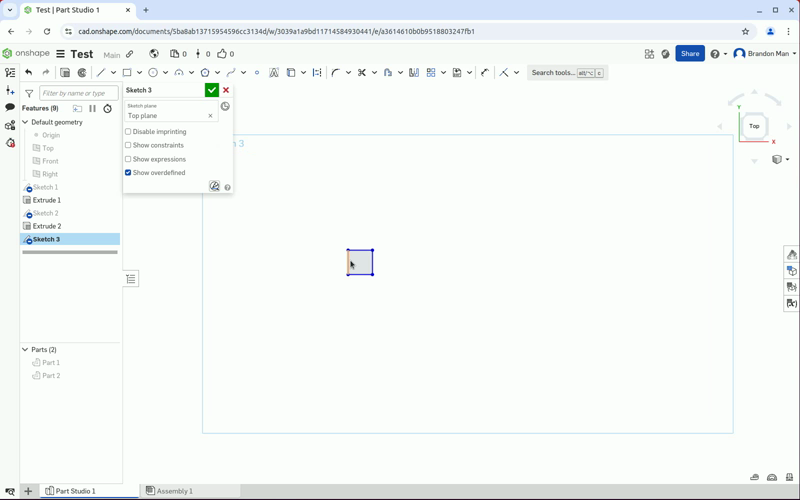
scroll(6)
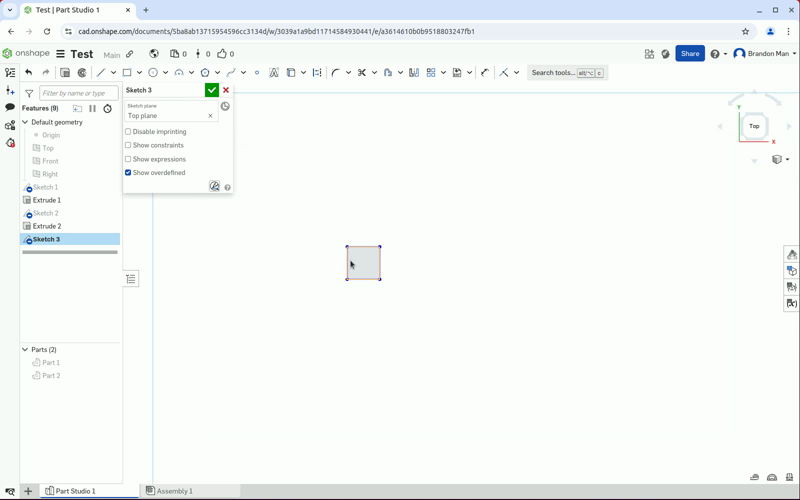
scroll(6)
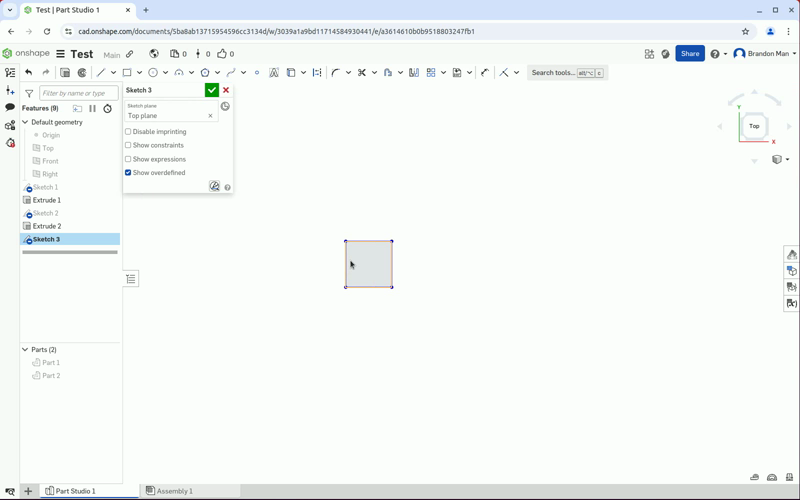
scroll(6)
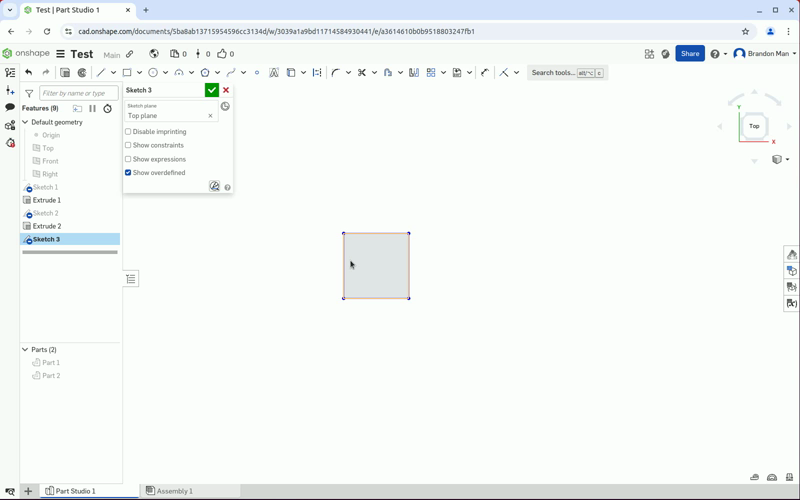
scroll(6)
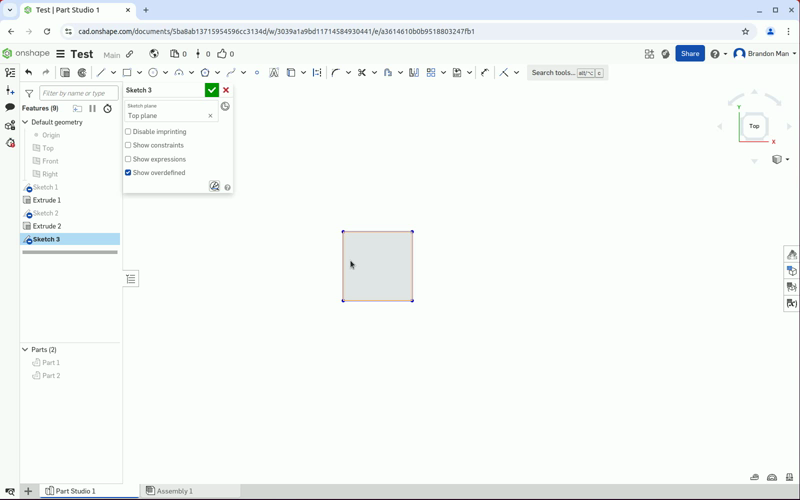
scroll(6)
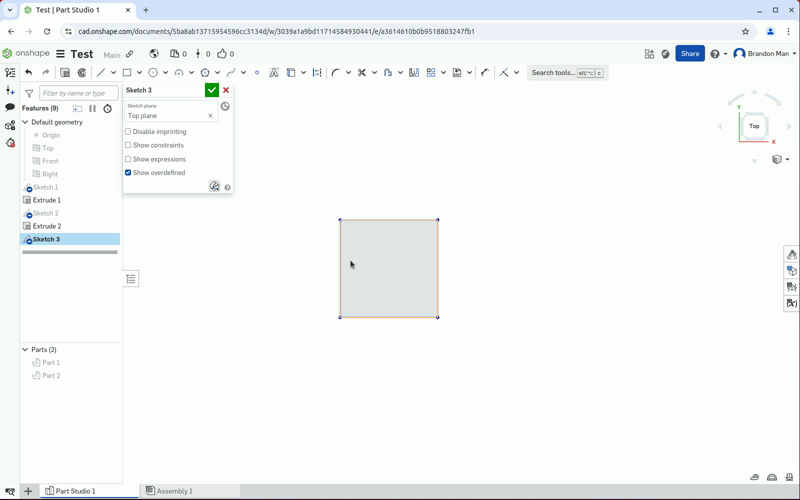
scroll(6)
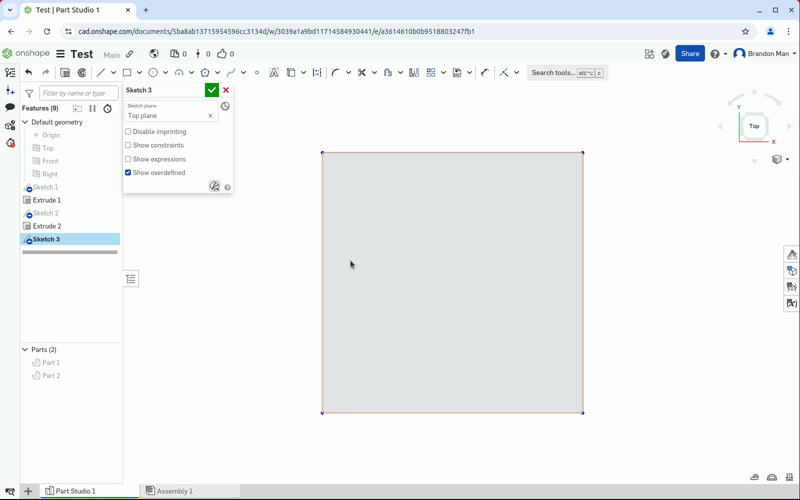
click(350, 260)
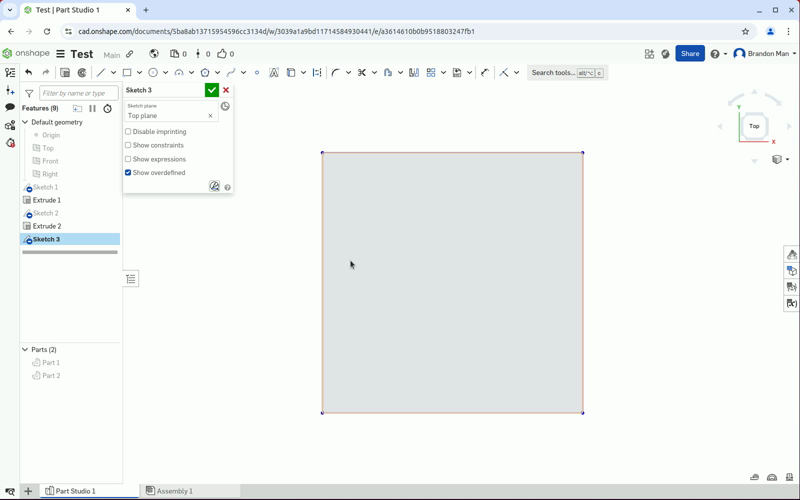
scroll(-6)
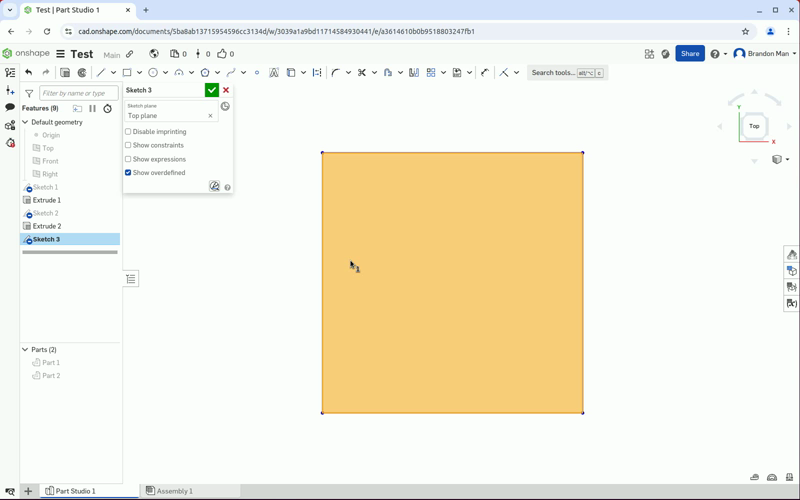
scroll(-6)
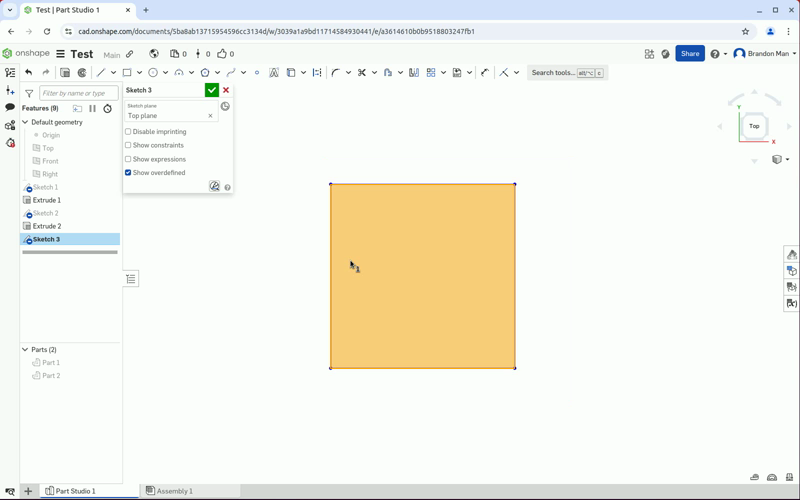
scroll(-6)
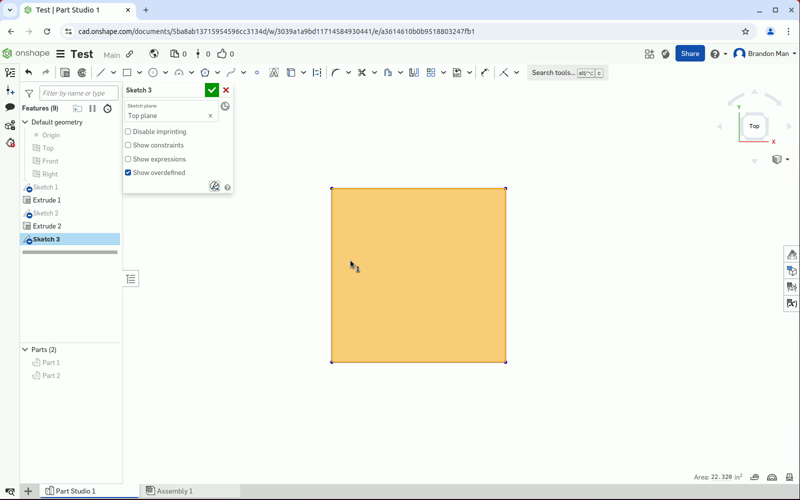
scroll(-6)
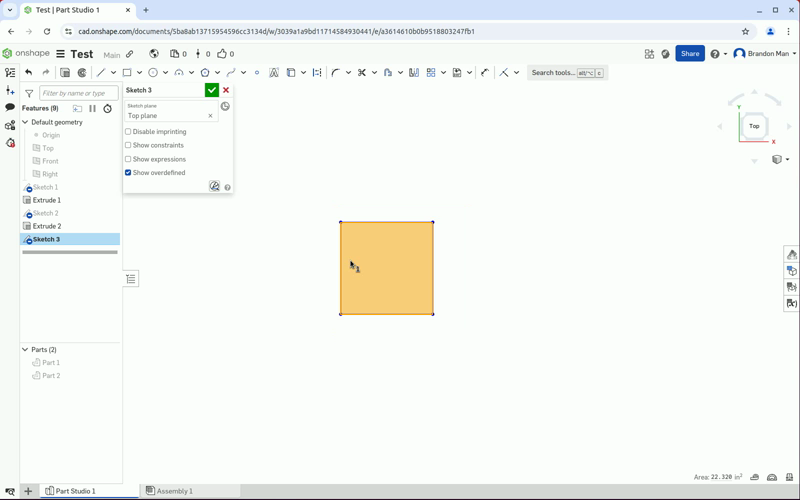
scroll(-6)
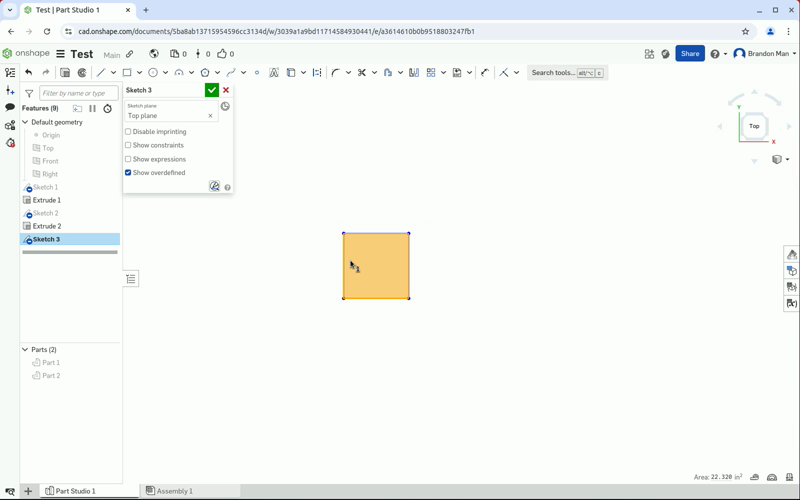
scroll(-6)
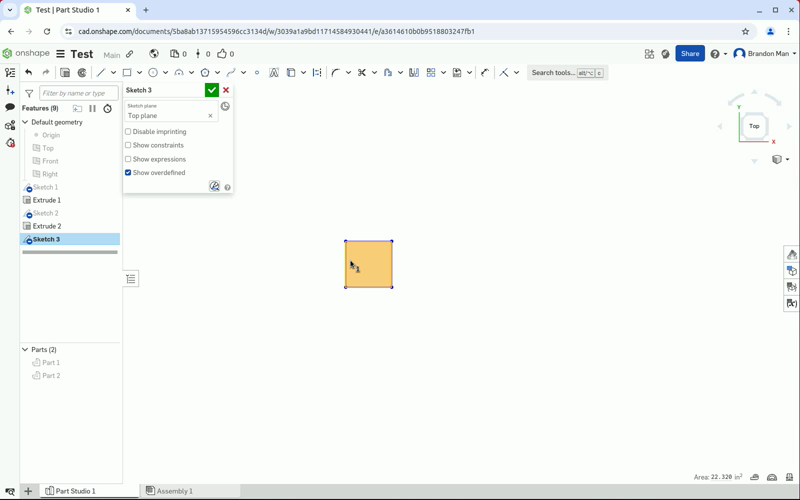
scroll(-6)
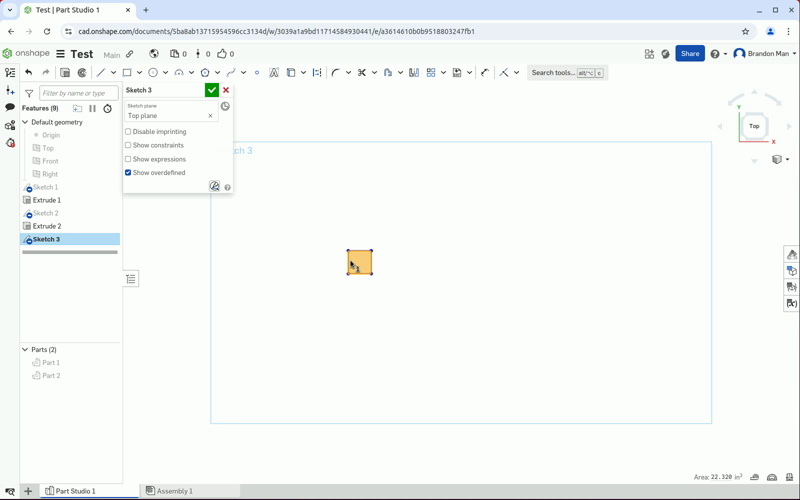
mouse_move(73, 352)
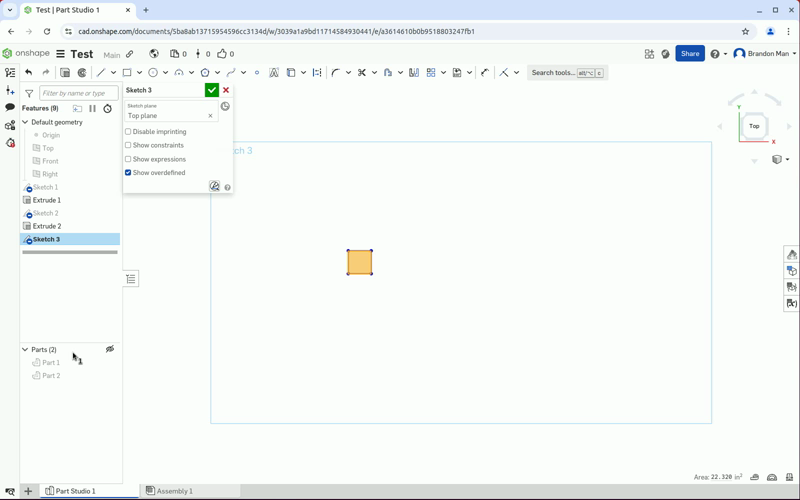
key(shift+y)
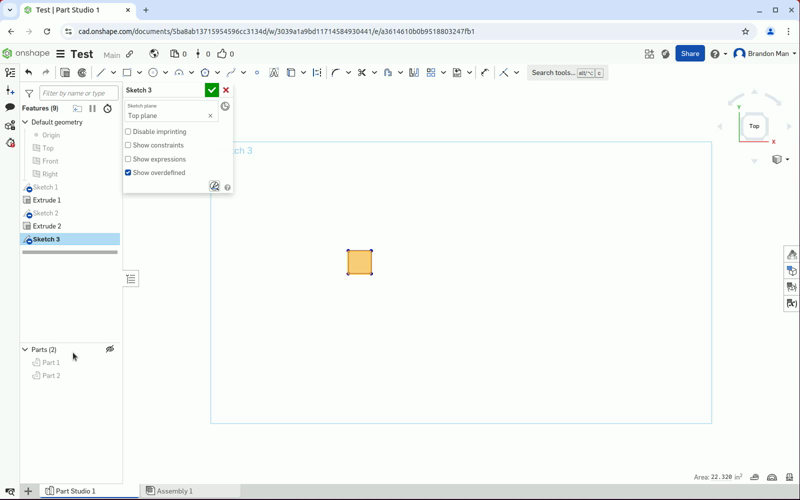
key(shift+e)
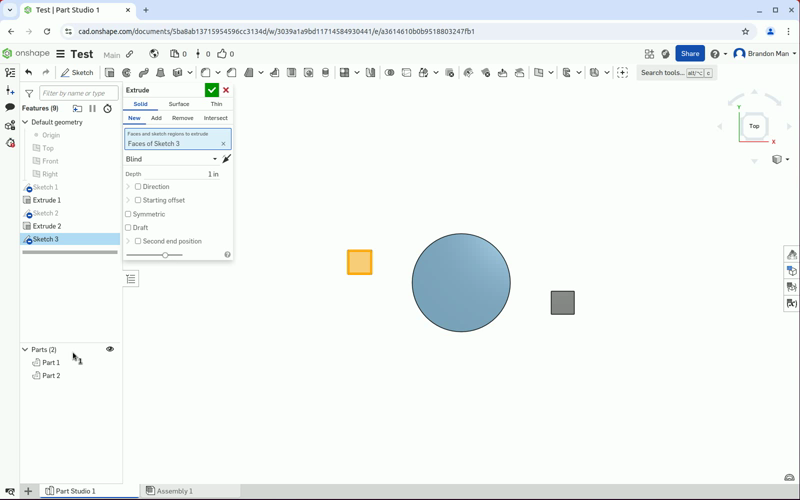
mouse_move(143, 106)
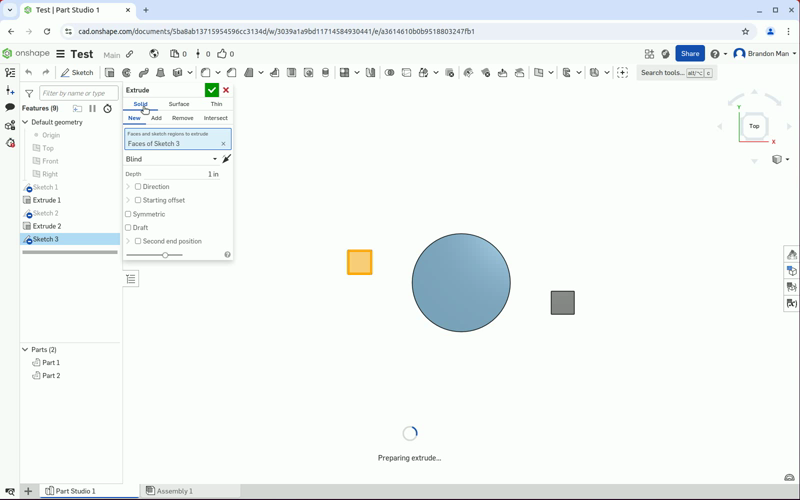
click(143, 106)
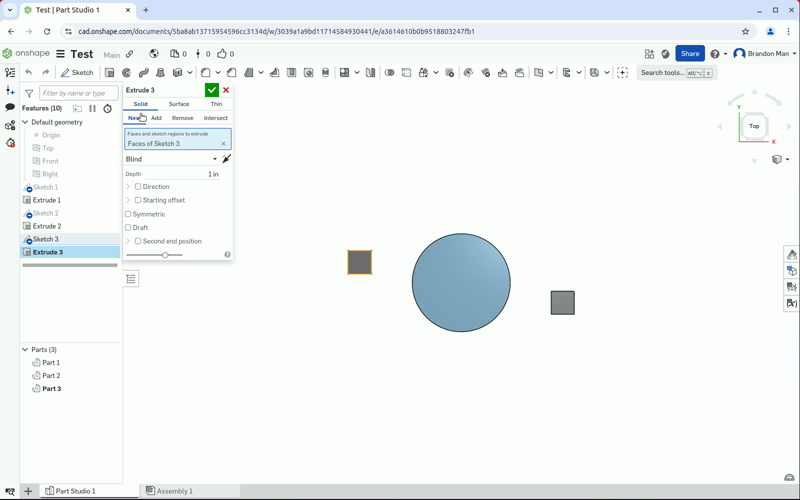
mouse_move(137, 120)
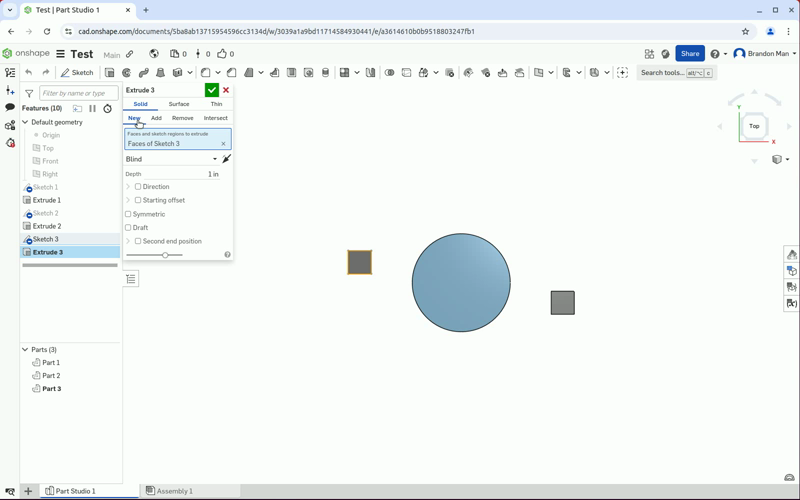
click(137, 120)
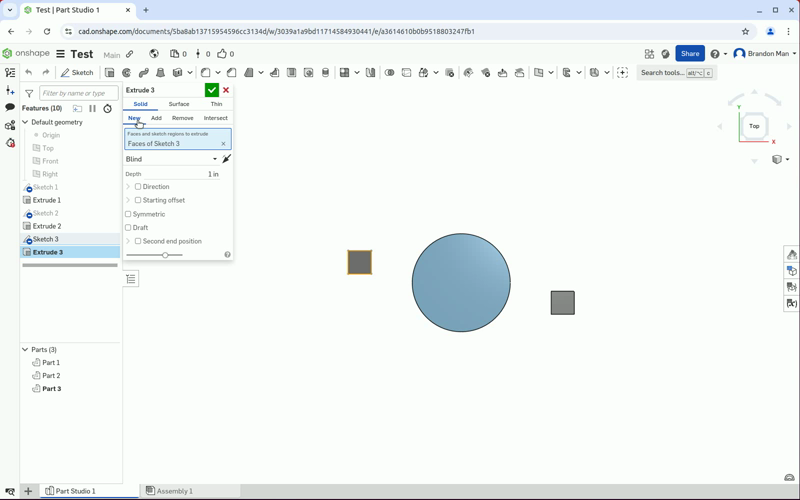
key(tab, 4)
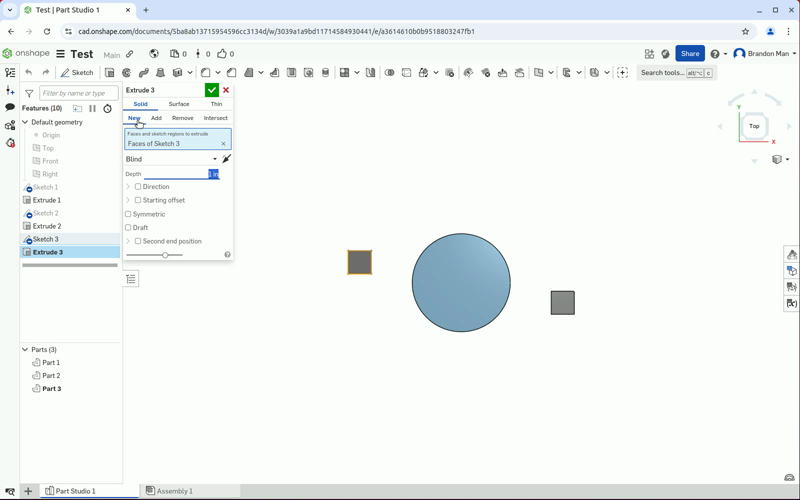
text(0.241)
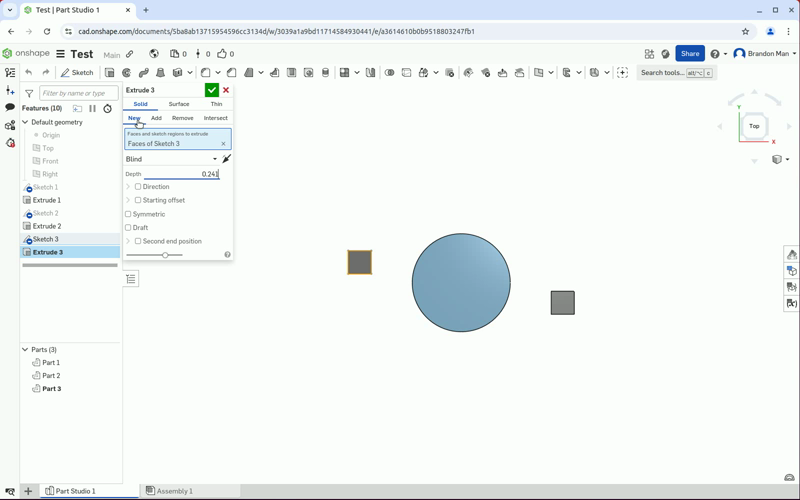
key(enter)
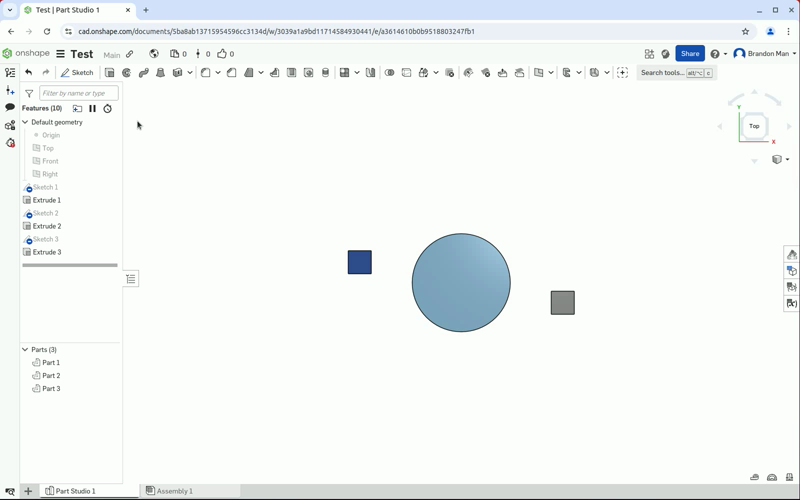
key(shift+h)
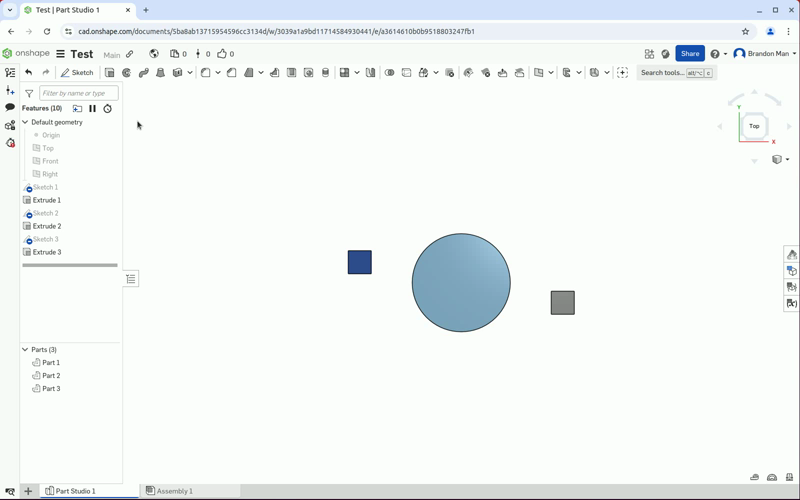
key(shift+h)
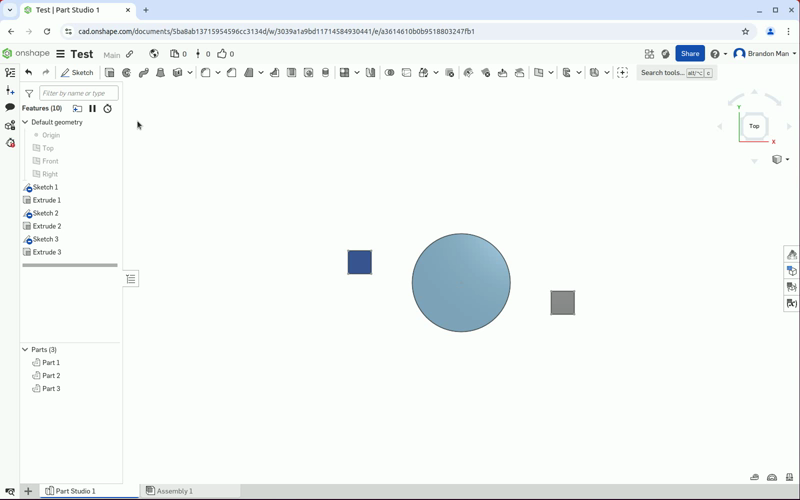
key(shift+7)
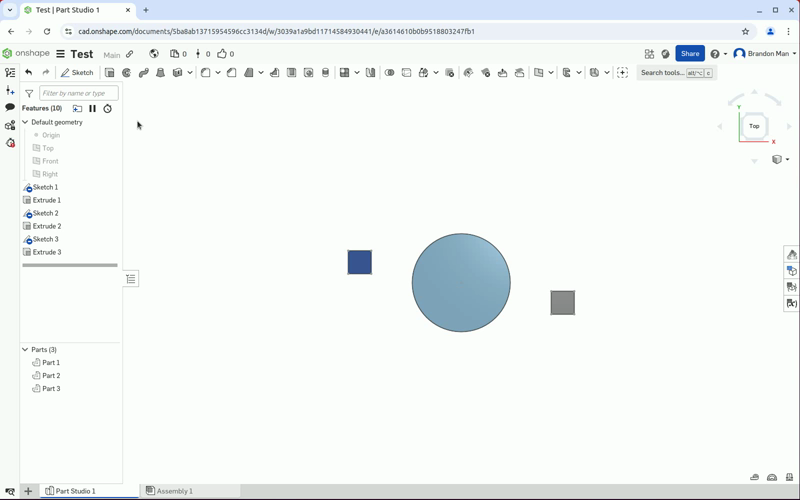
key(up, 3)
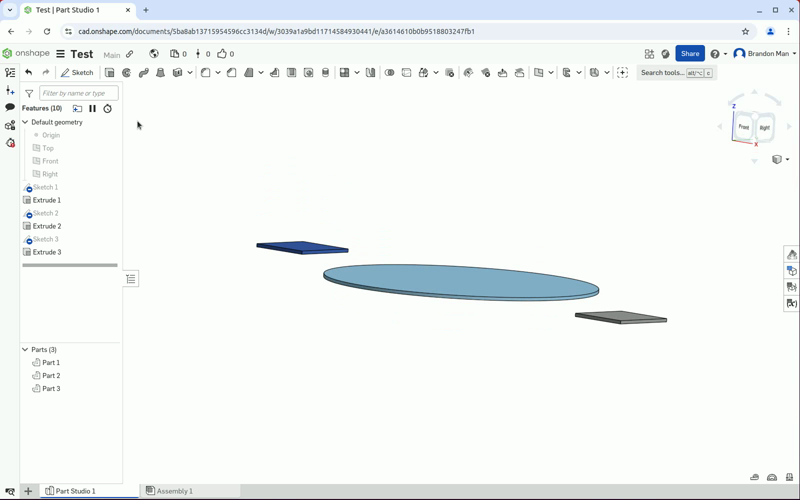
key(left, 3)
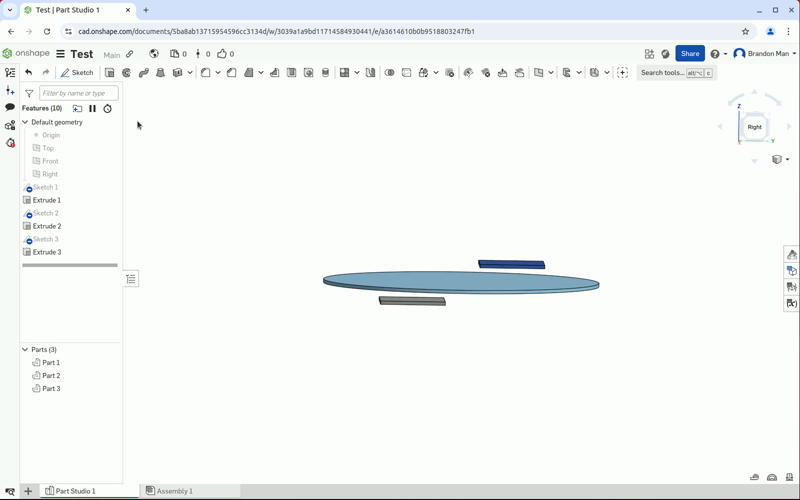
key(right, 3)
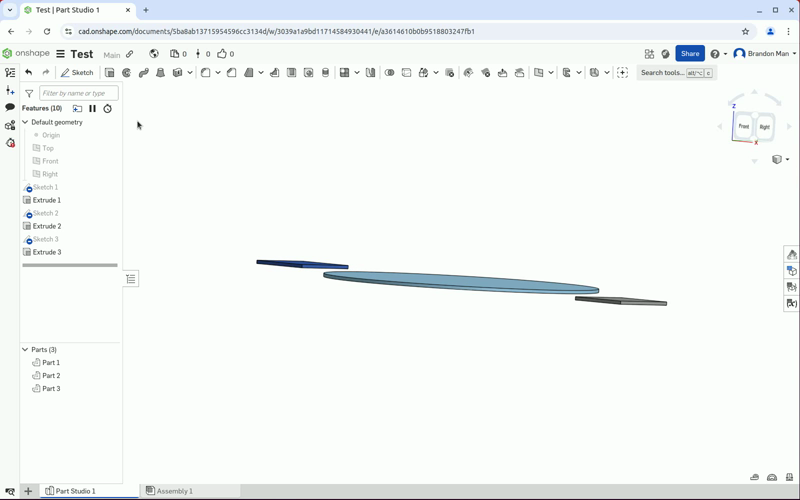
key(down, 3)
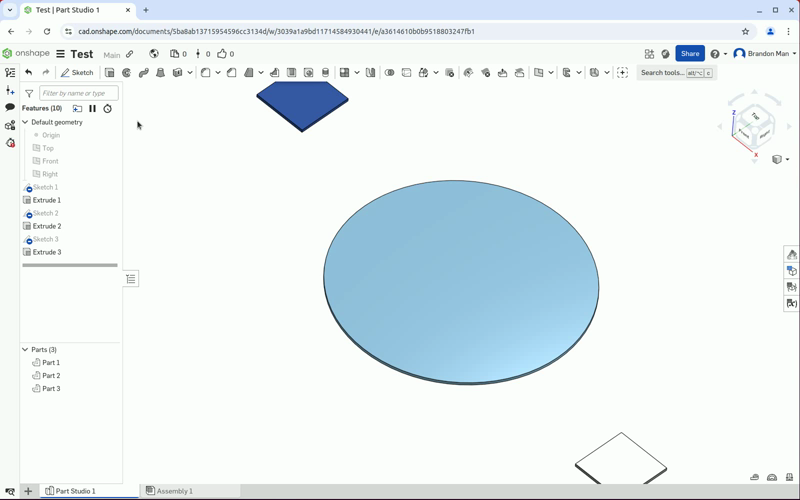
mouse_move(73, 189)
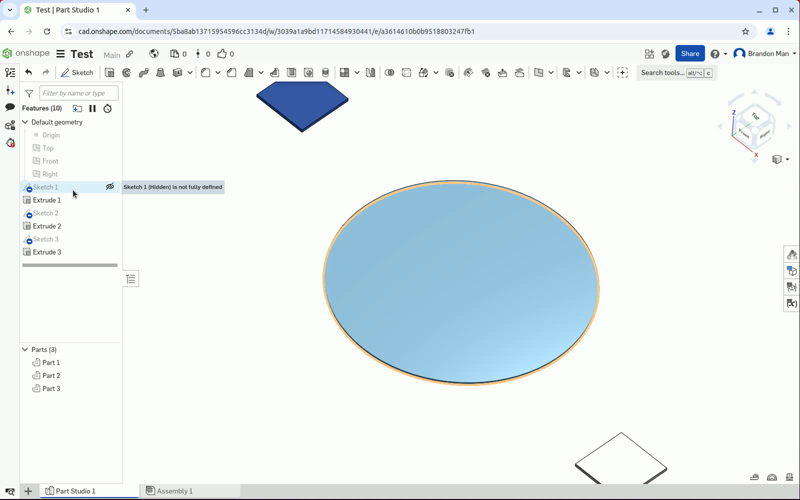
click(73, 189)